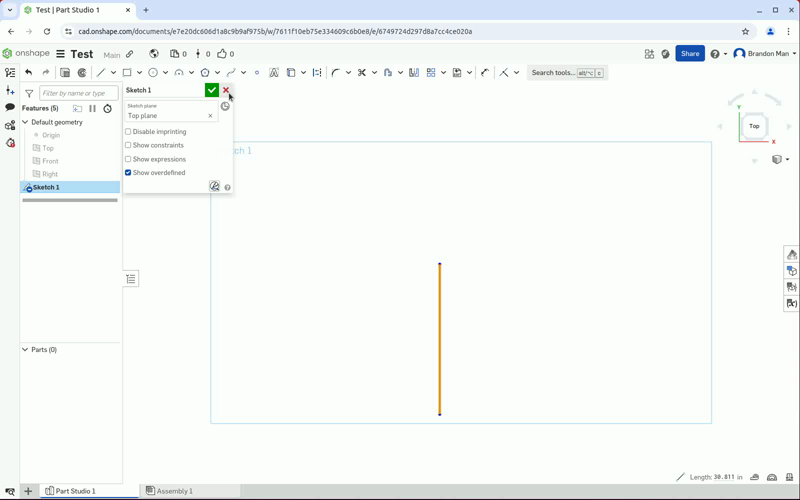
key(shift+h)
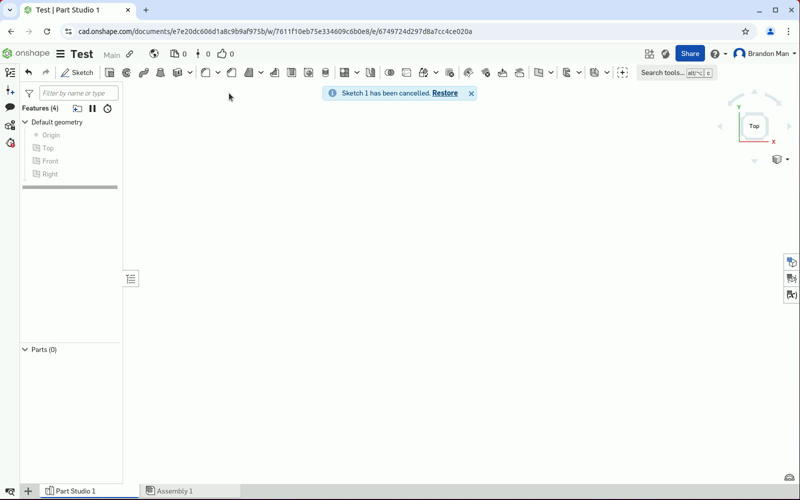
mouse_move(73, 352)
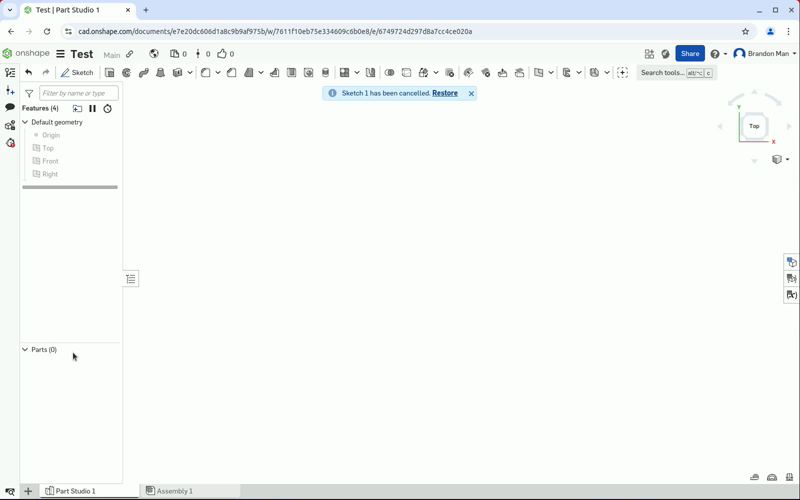
key(y)
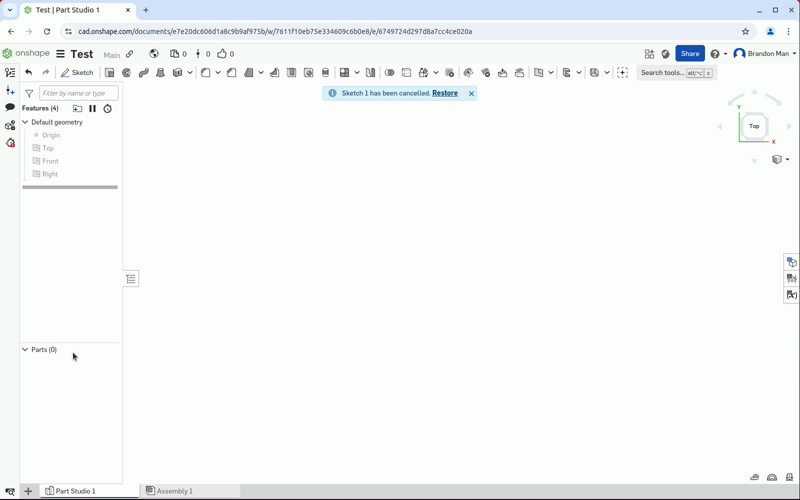
key(shift+p)
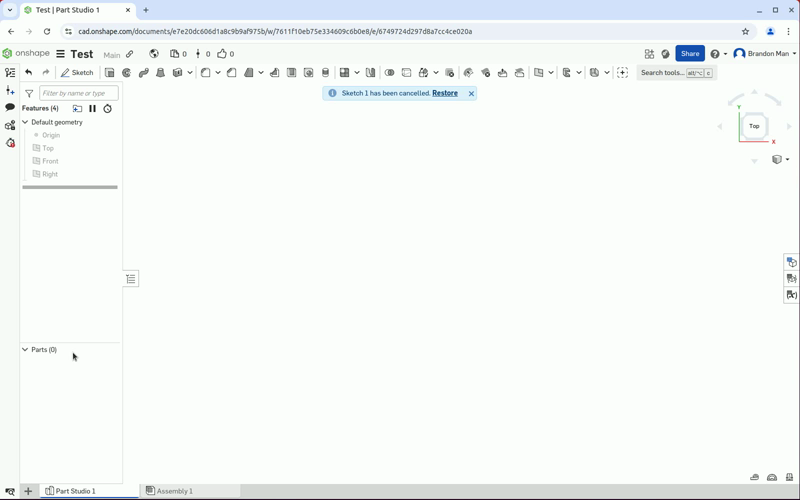
key(space)
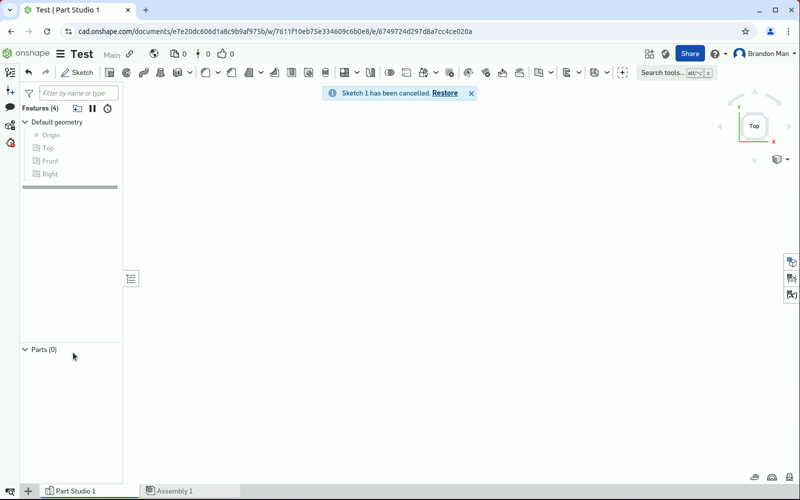
key_down(shift)
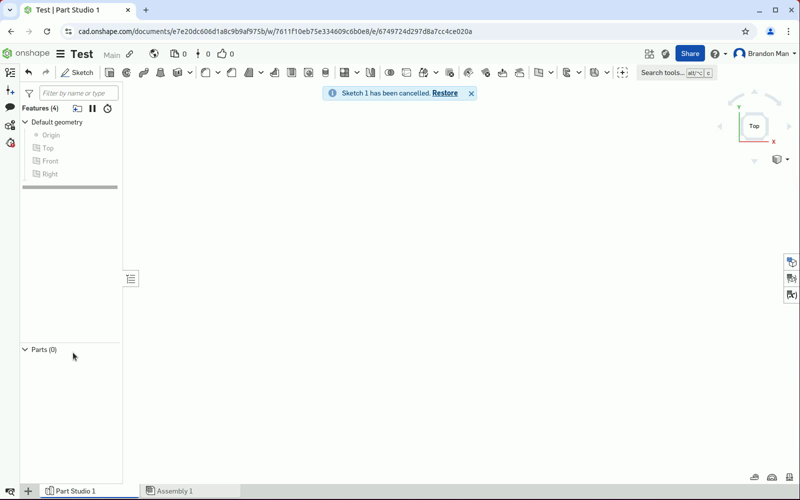
key(up)
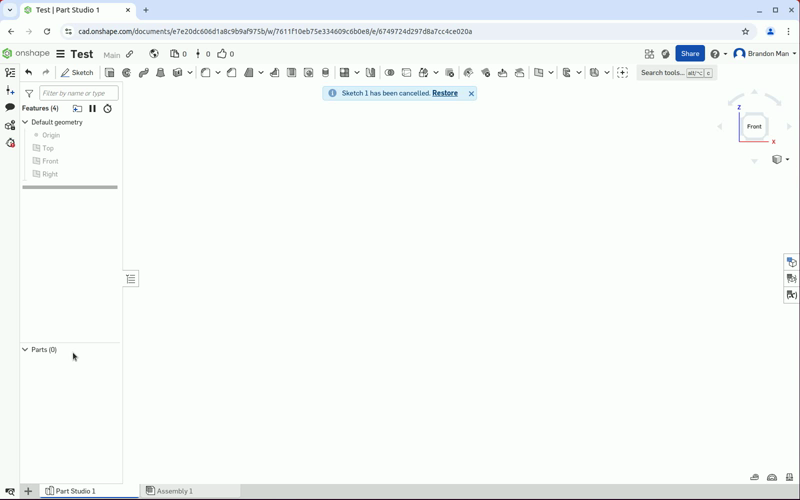
key_up(shift)
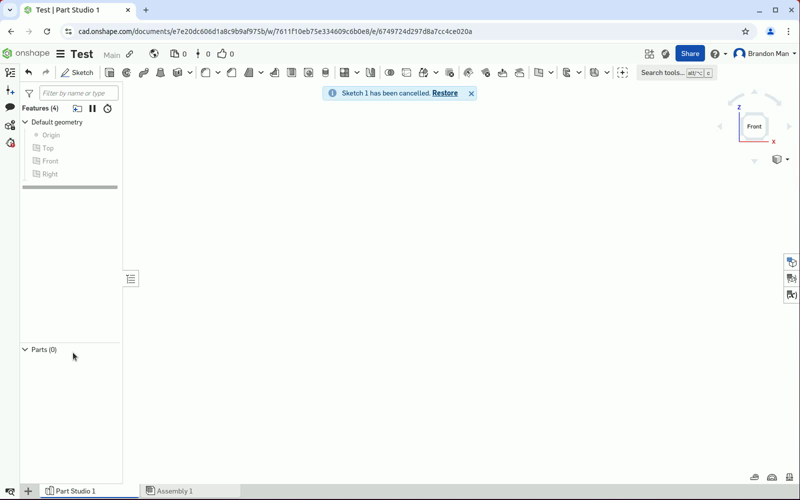
key(space)
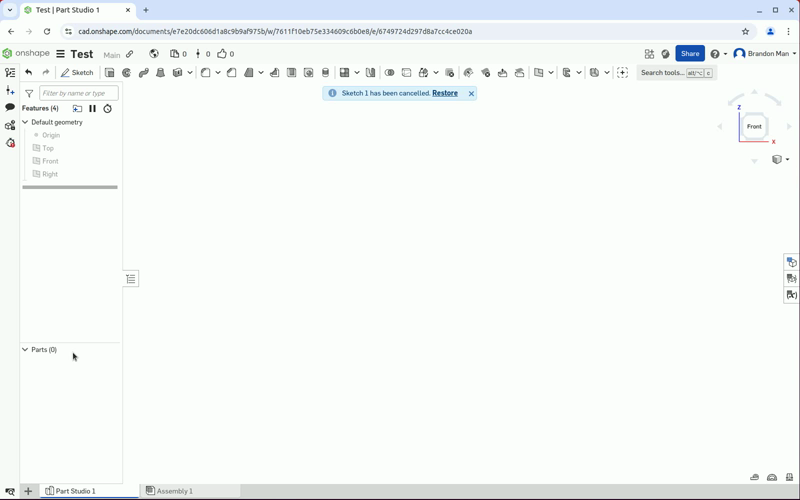
key_down(shift)
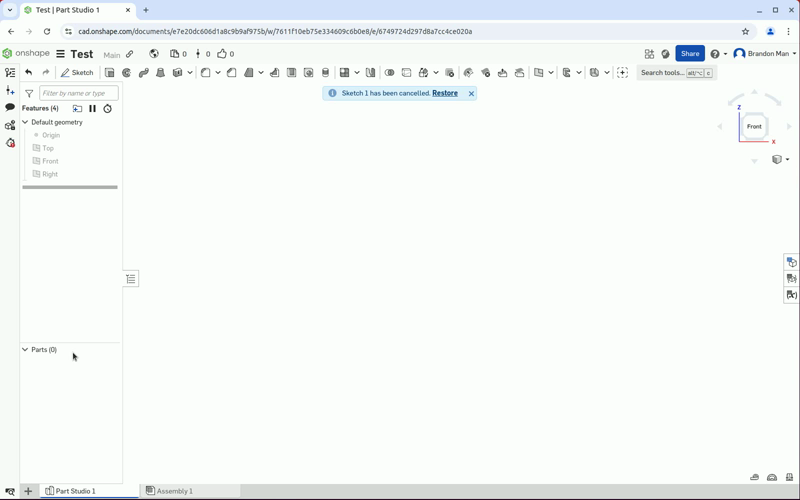
key(left)
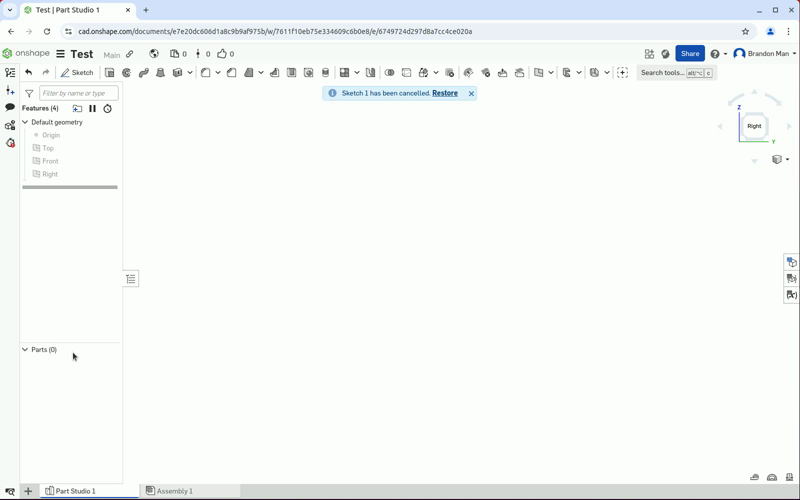
key_up(shift)
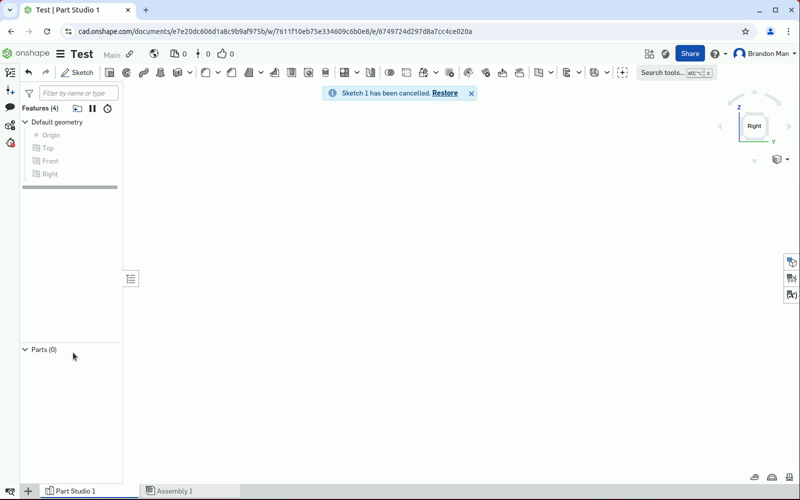
mouse_move(73, 352)
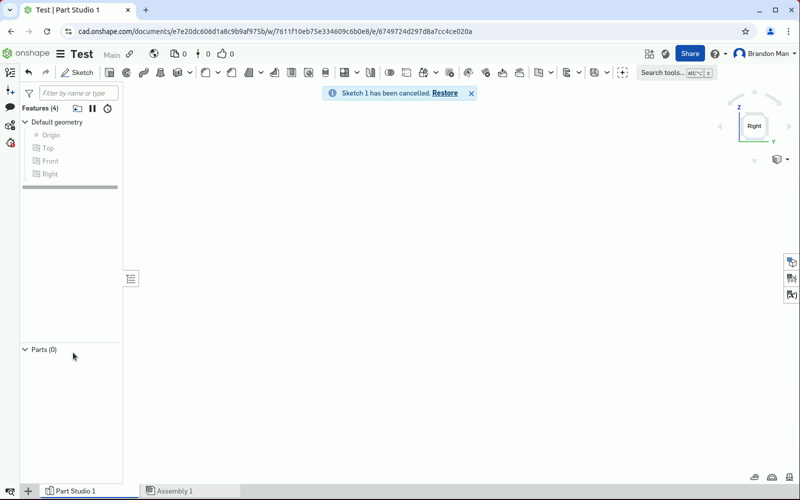
key(shift+y)
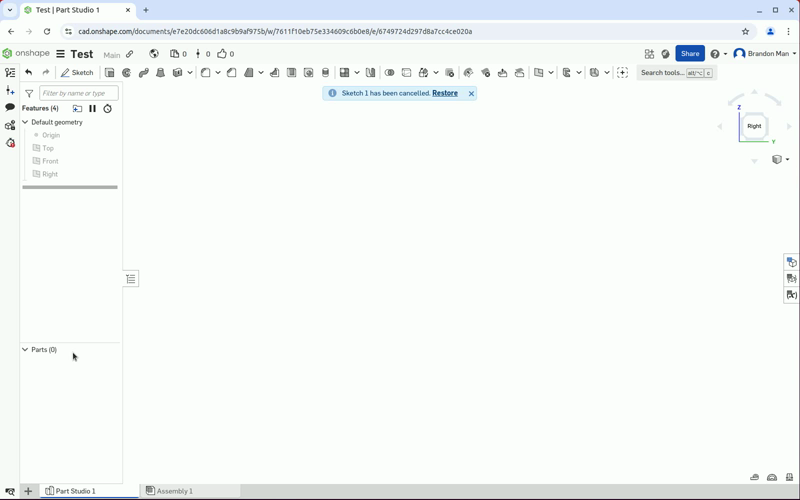
key(shift+s)
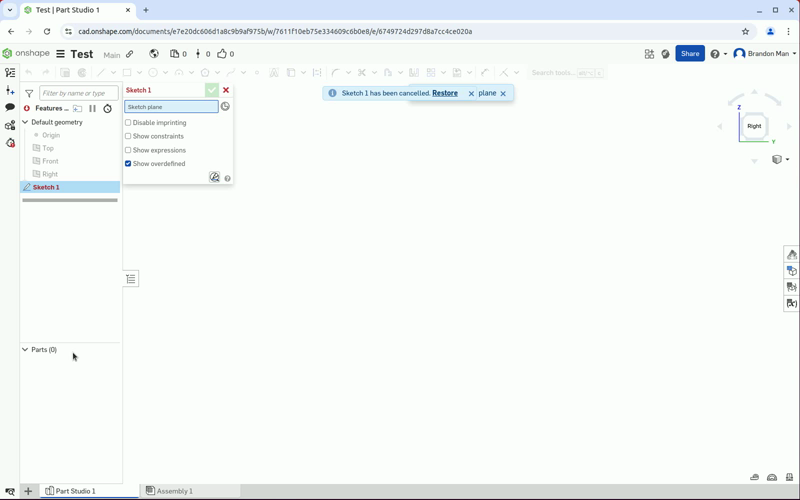
mouse_move(73, 176)
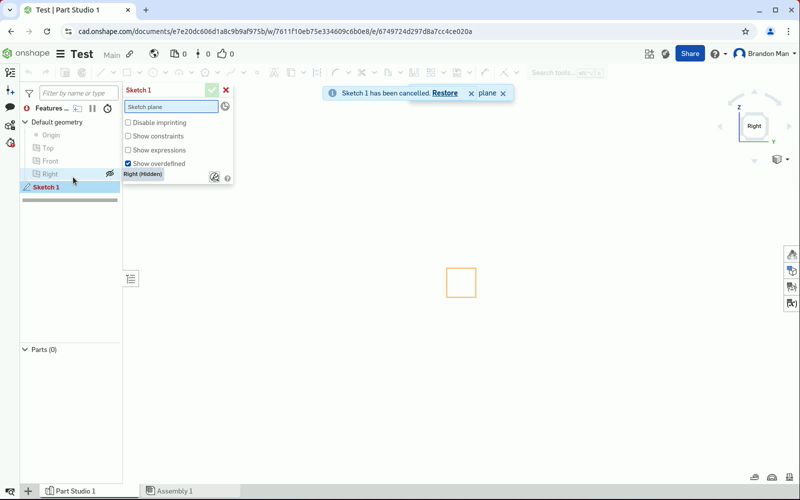
click(73, 176)
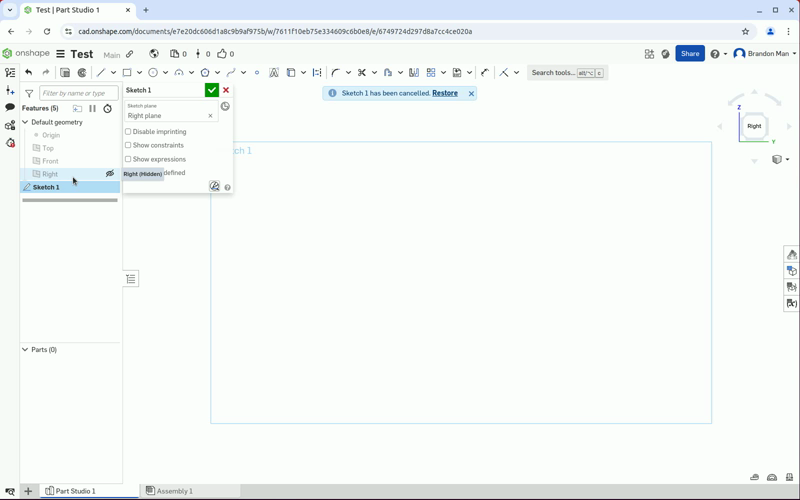
mouse_move(73, 352)
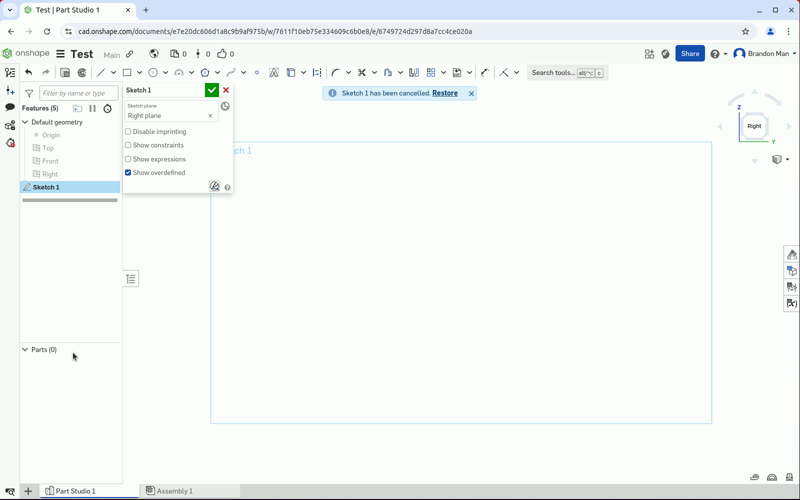
key(y)
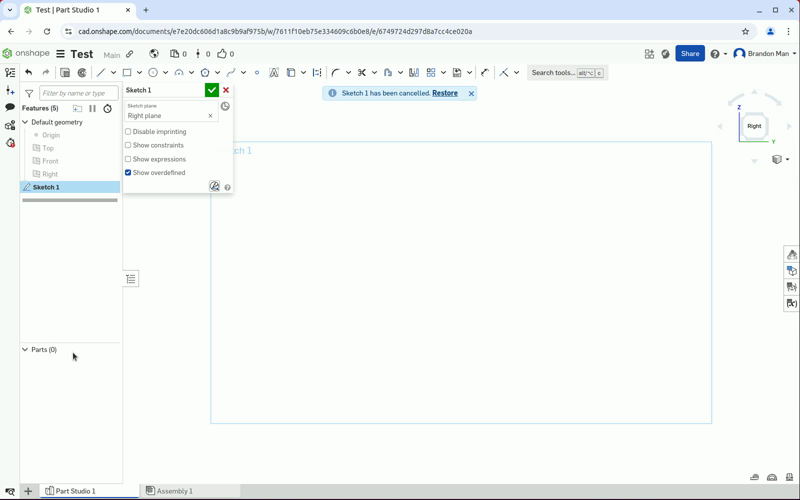
key(l)
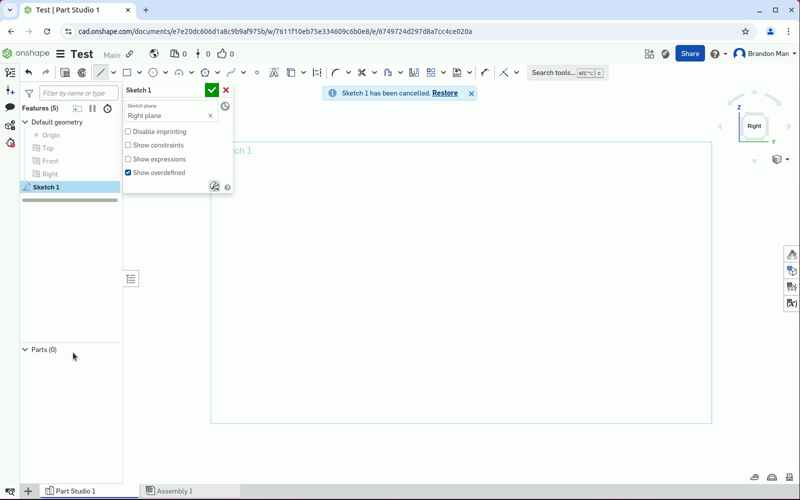
key_down(shift)
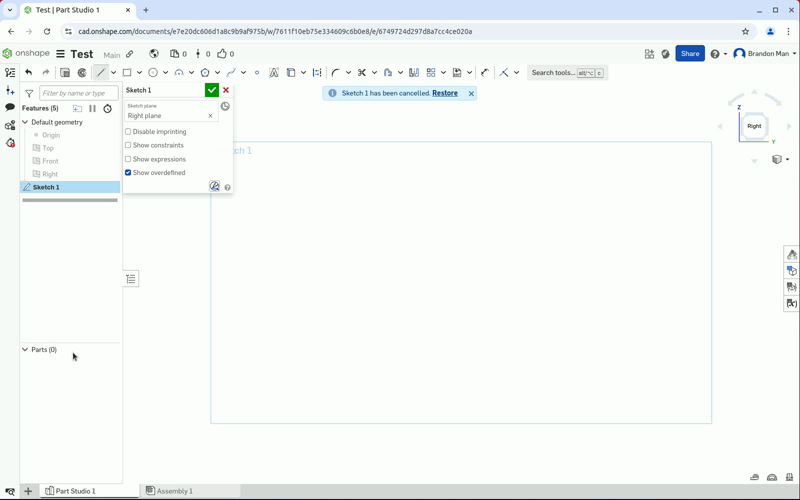
mouse_move(404, 339)
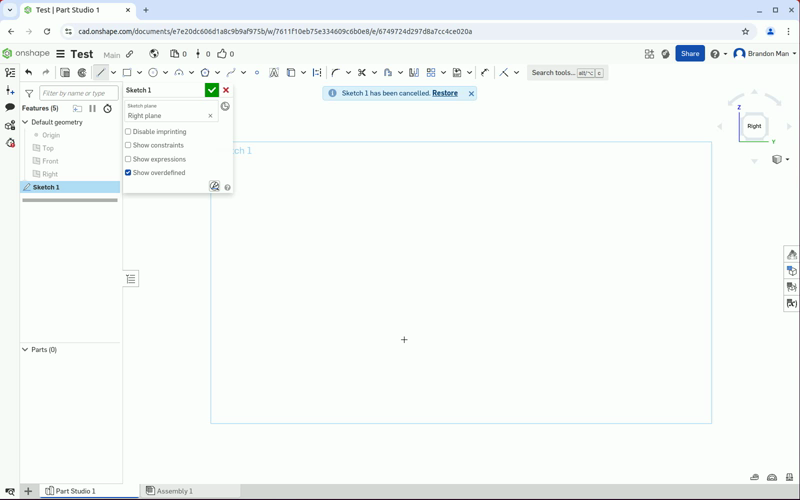
click(404, 339)
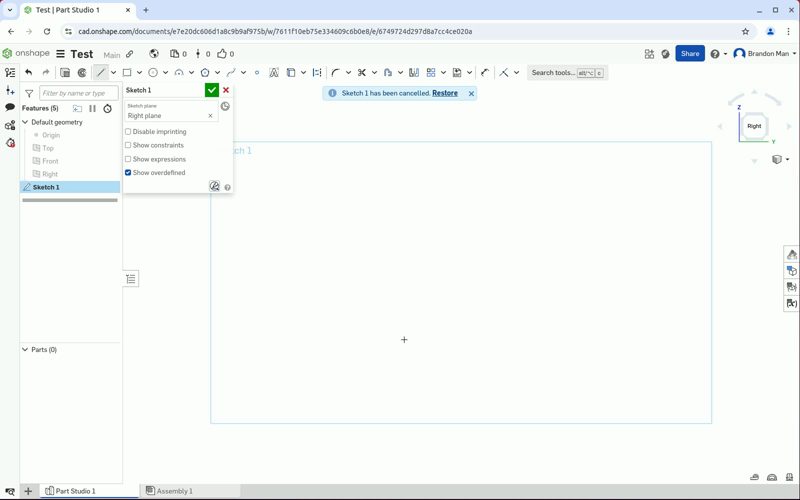
key_up(shift)
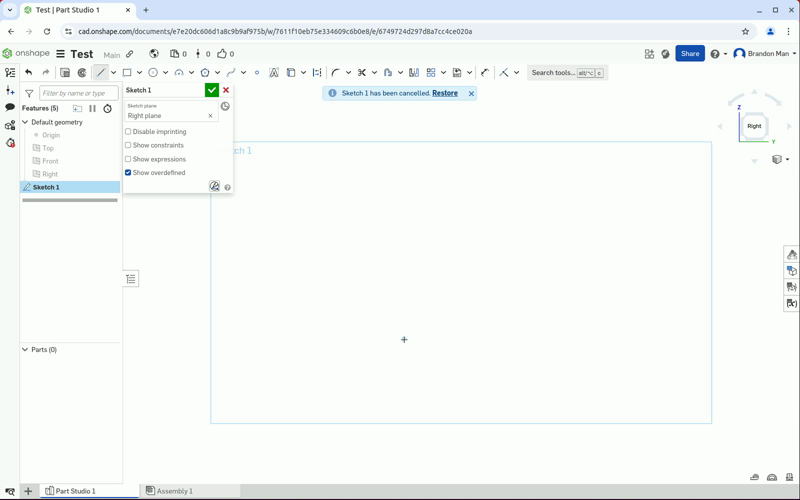
key_down(shift)
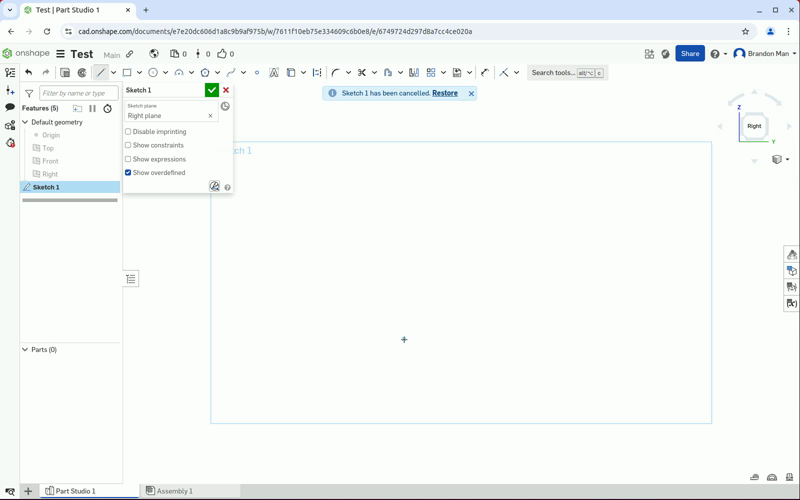
mouse_move(516, 339)
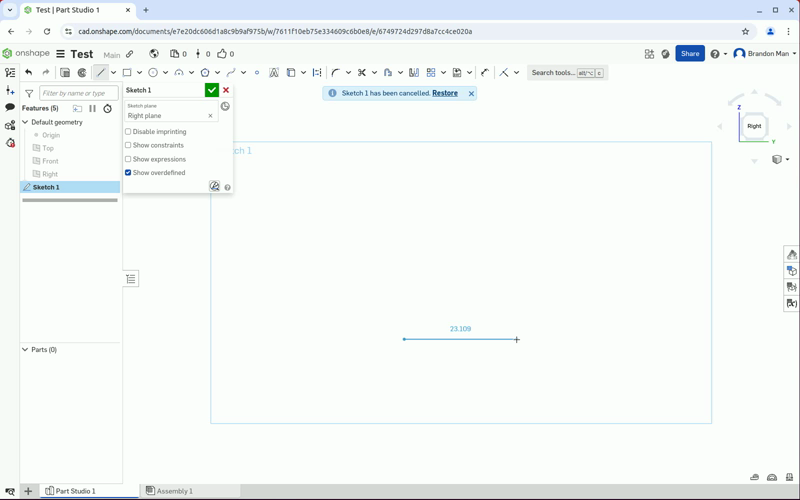
click(516, 339)
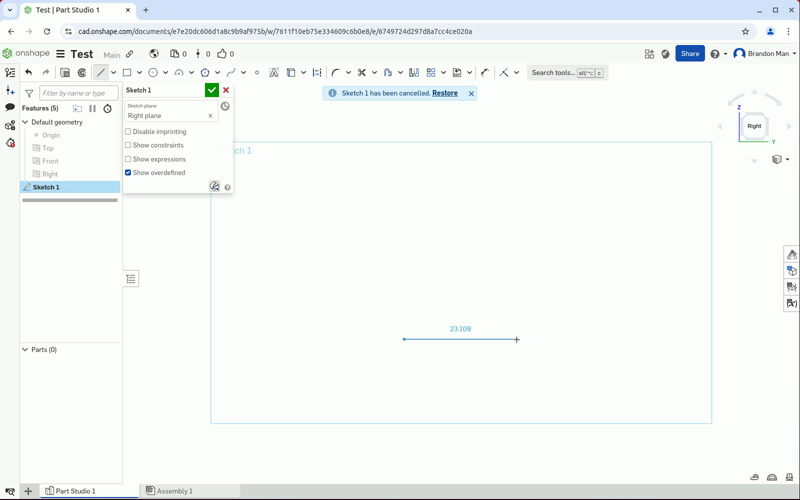
key_up(shift)
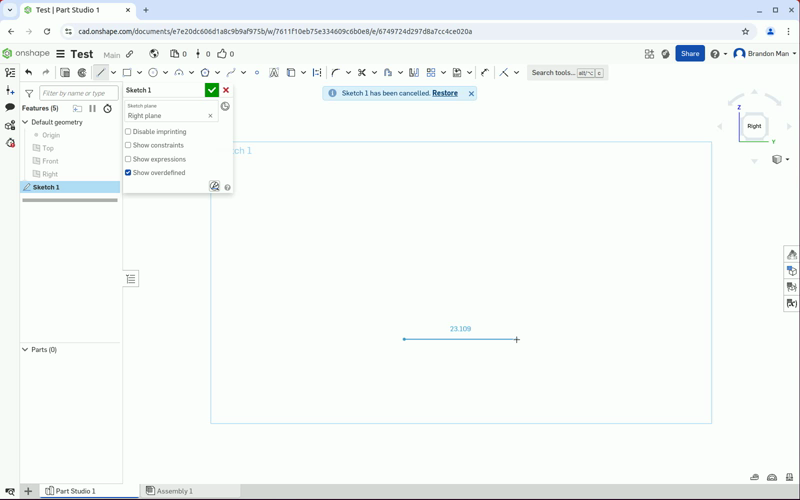
key_down(shift)
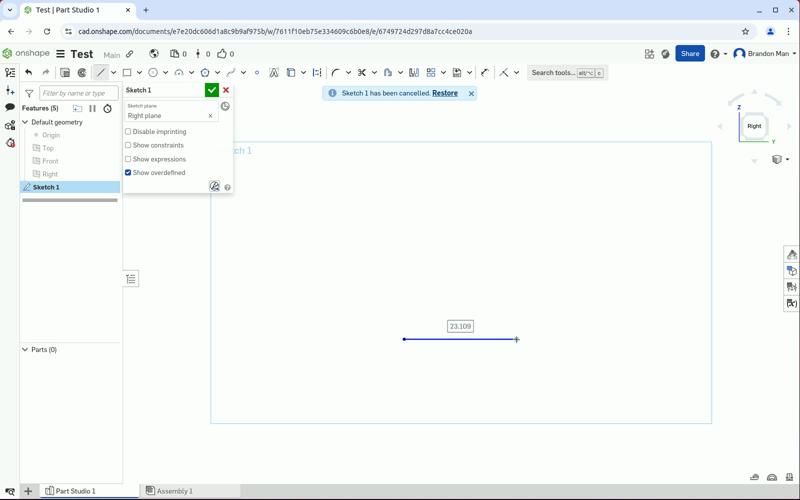
mouse_move(516, 226)
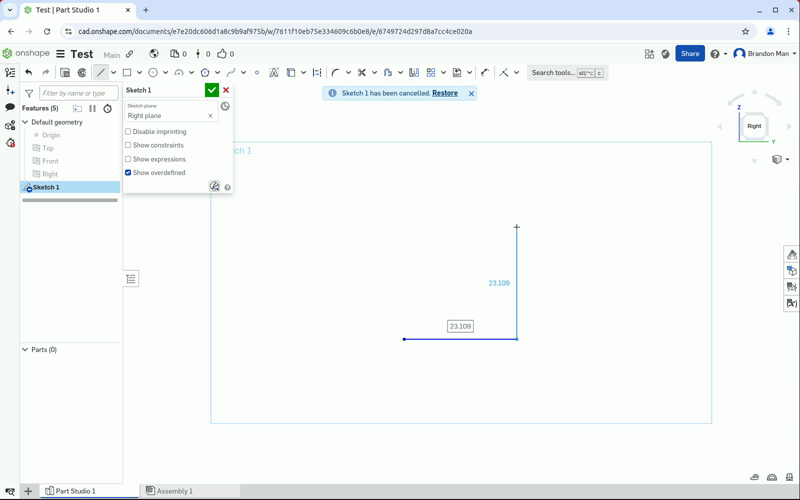
click(516, 226)
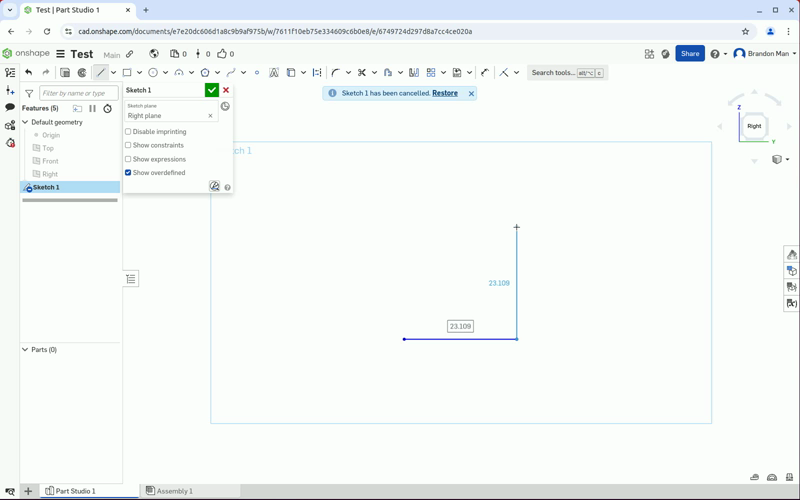
key_up(shift)
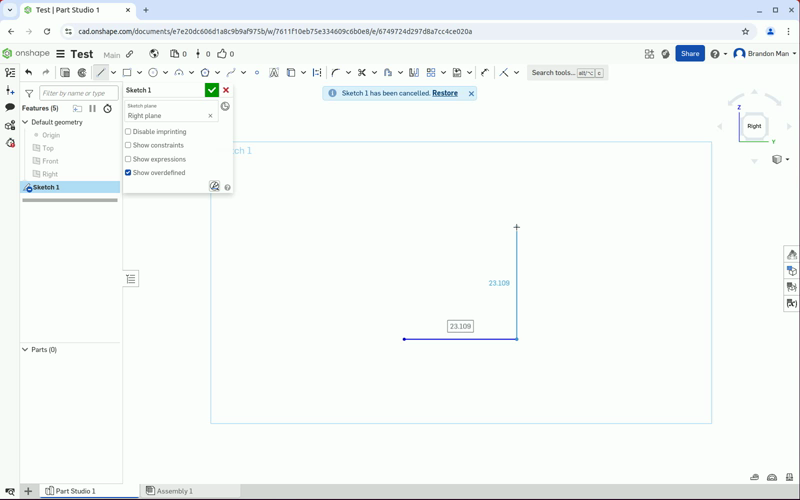
key_down(shift)
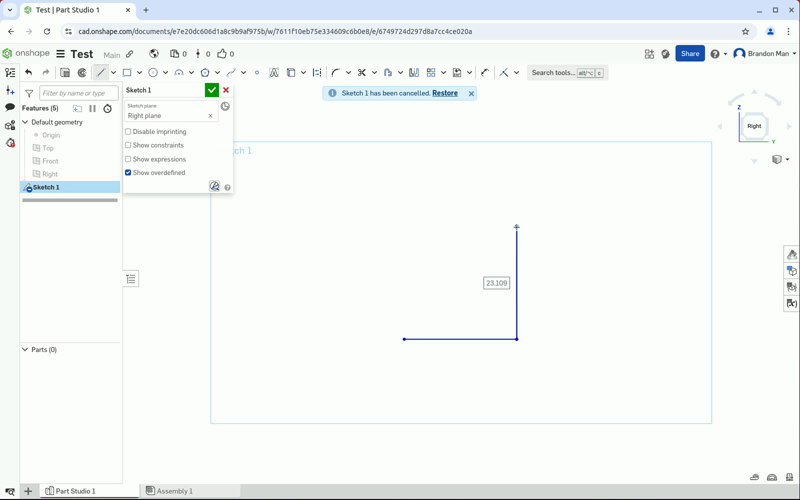
mouse_move(404, 226)
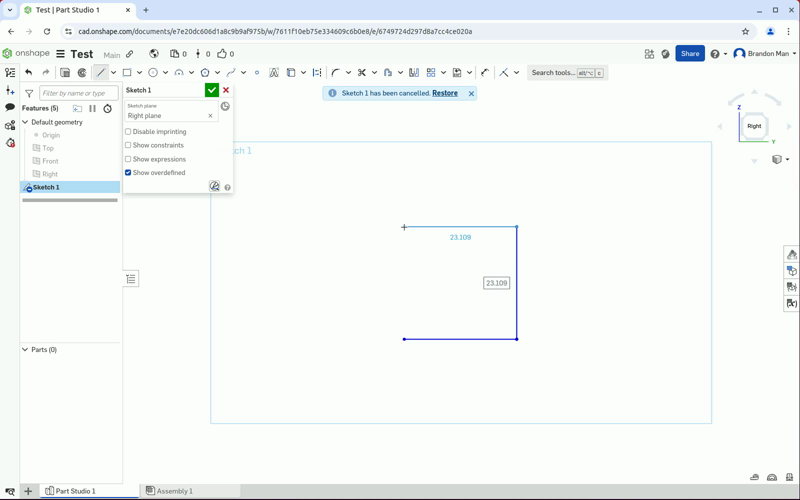
click(404, 226)
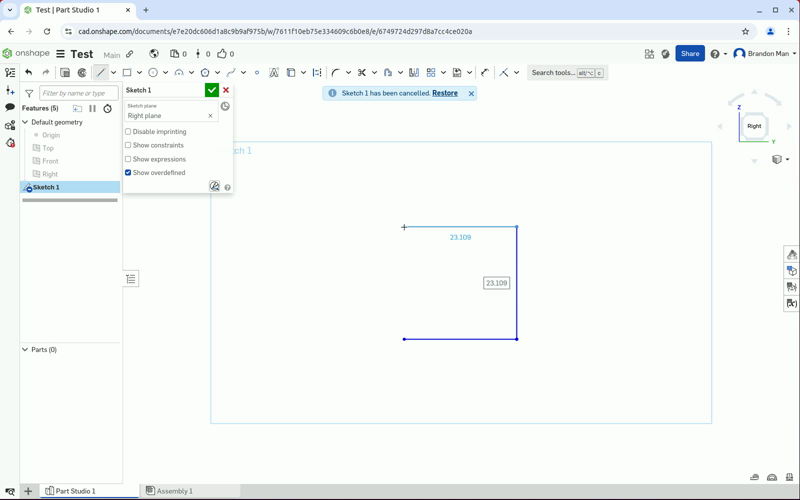
key_up(shift)
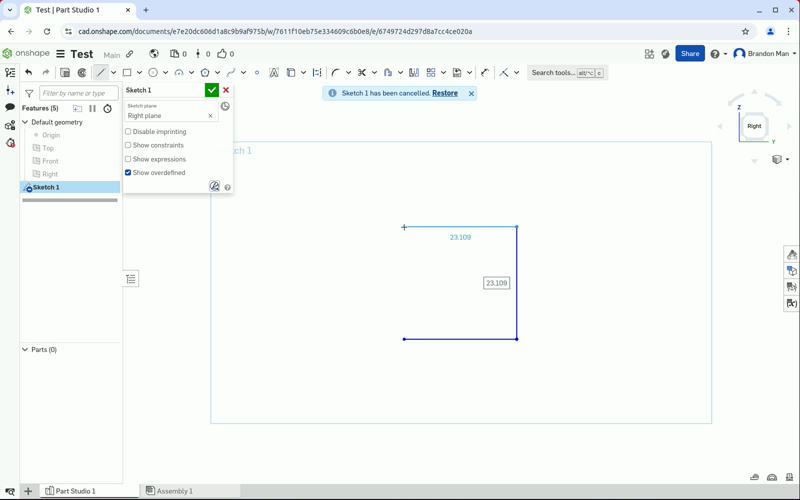
key_down(shift)
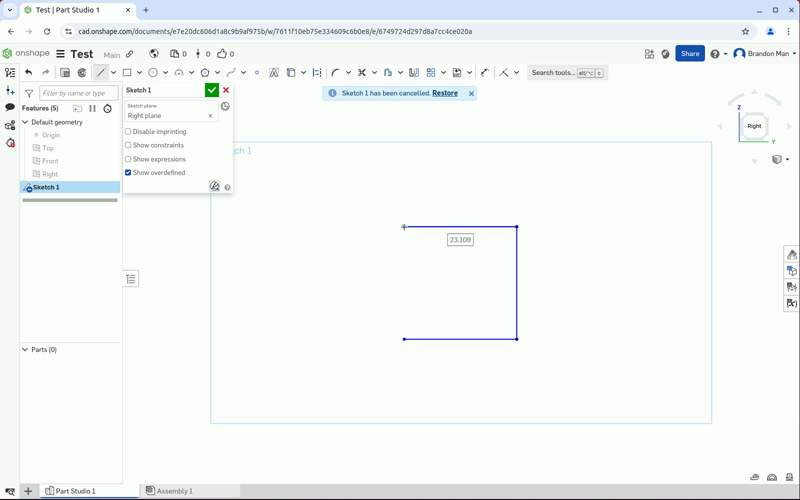
mouse_move(404, 339)
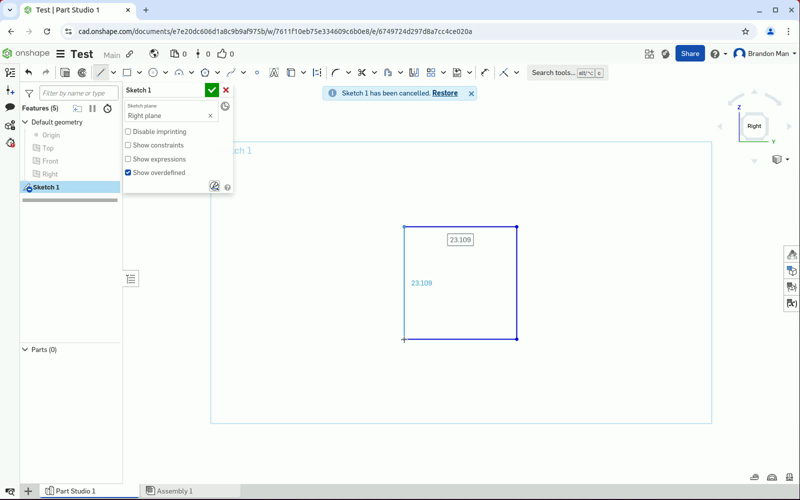
key_up(shift)
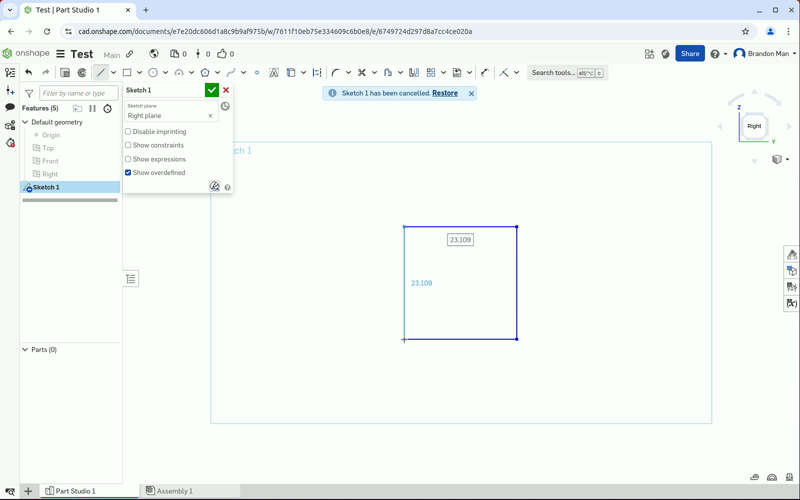
click(404, 339)
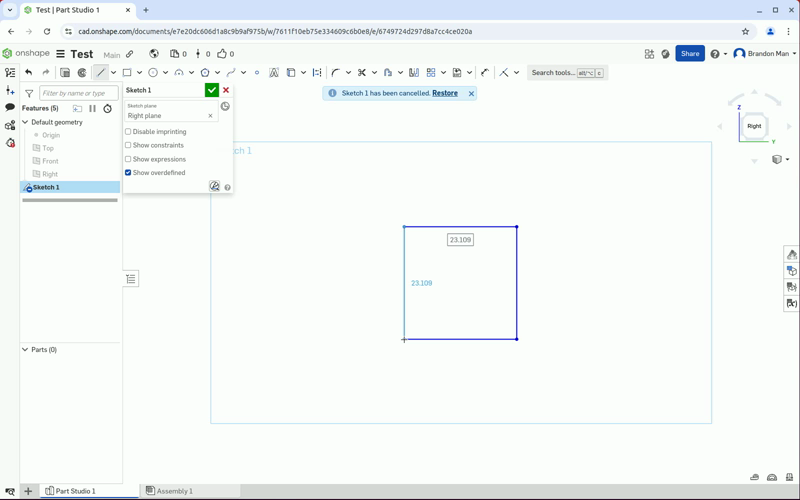
key(esc)
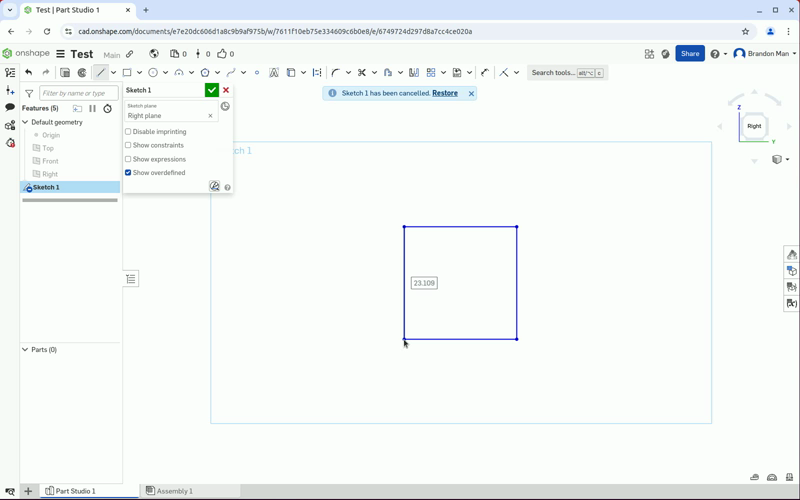
mouse_move(465, 289)
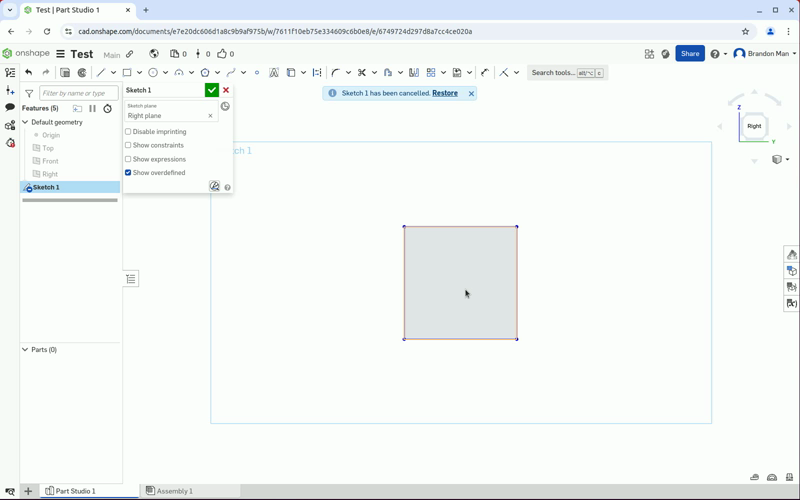
click(465, 289)
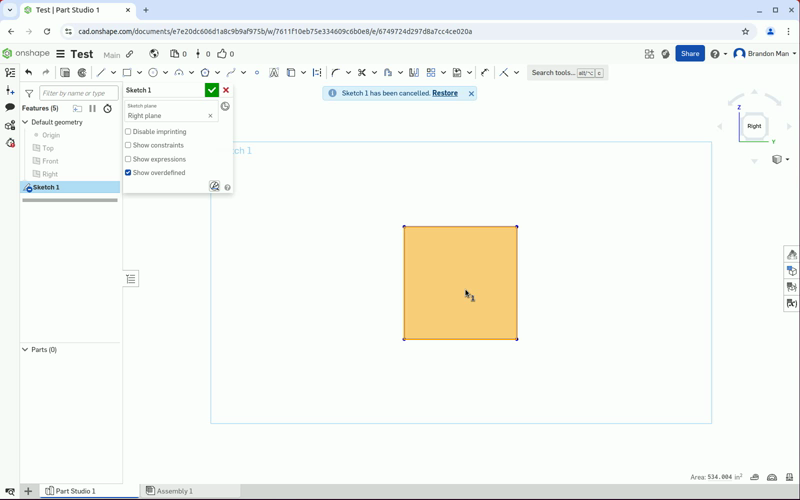
mouse_move(73, 352)
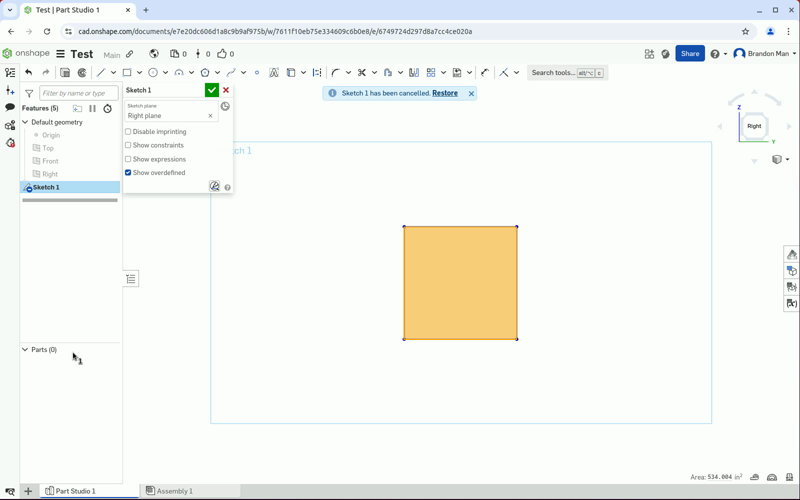
key(shift+y)
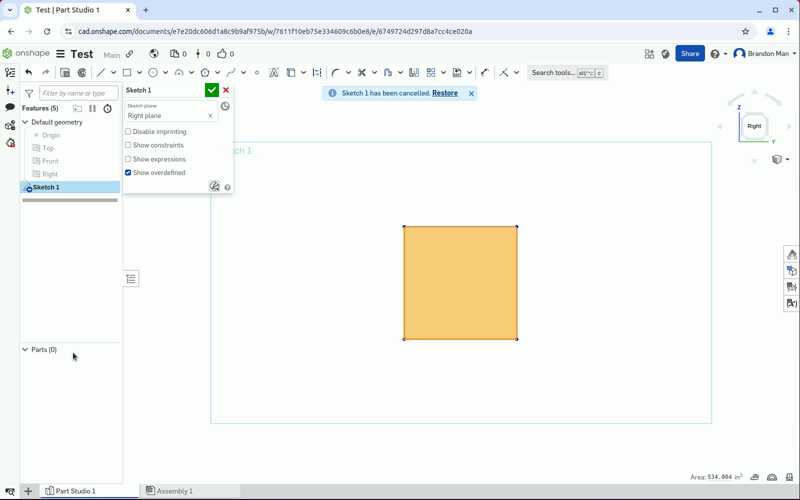
key(shift+e)
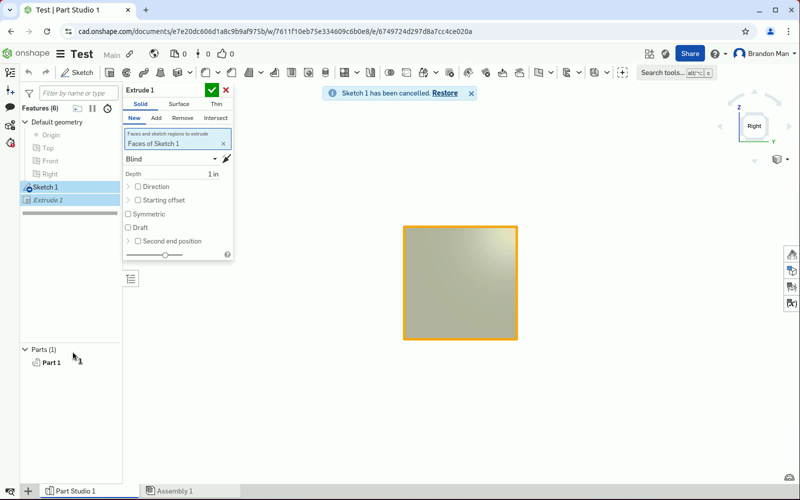
mouse_move(143, 106)
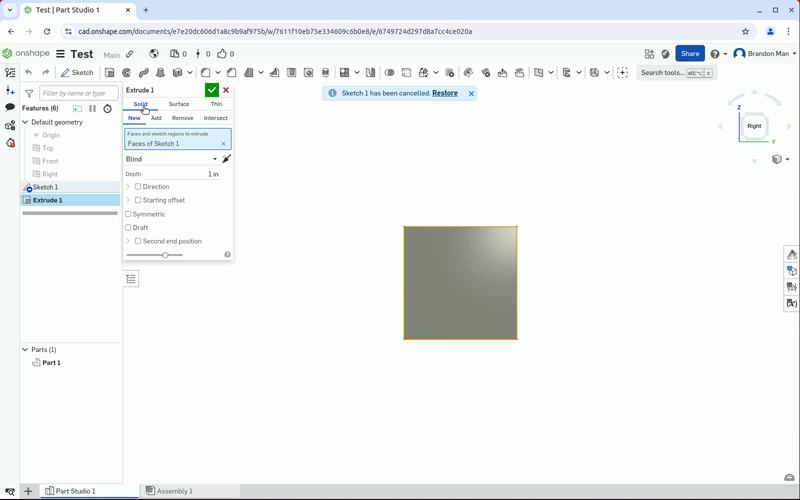
click(143, 106)
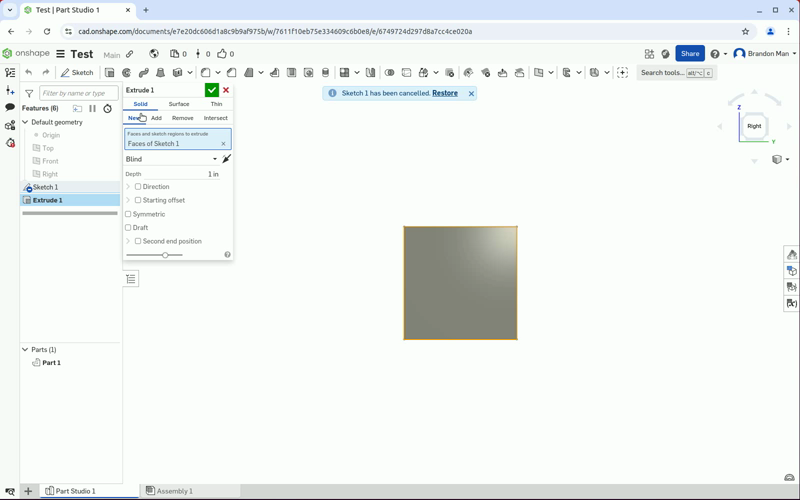
mouse_move(137, 120)
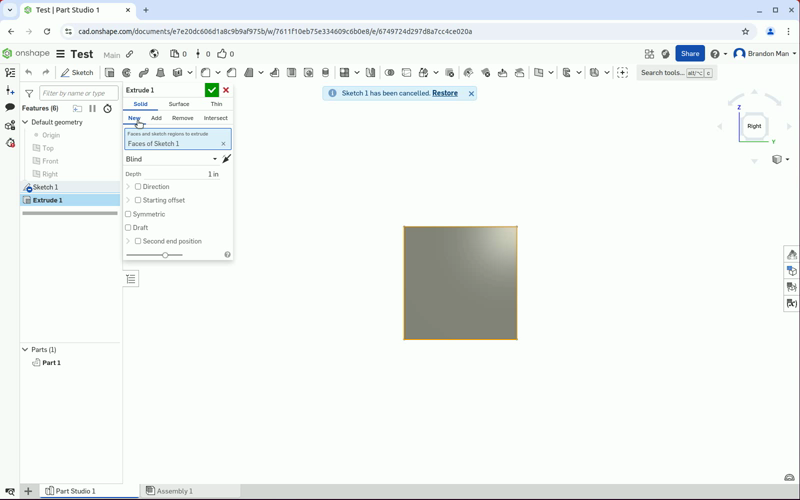
click(137, 120)
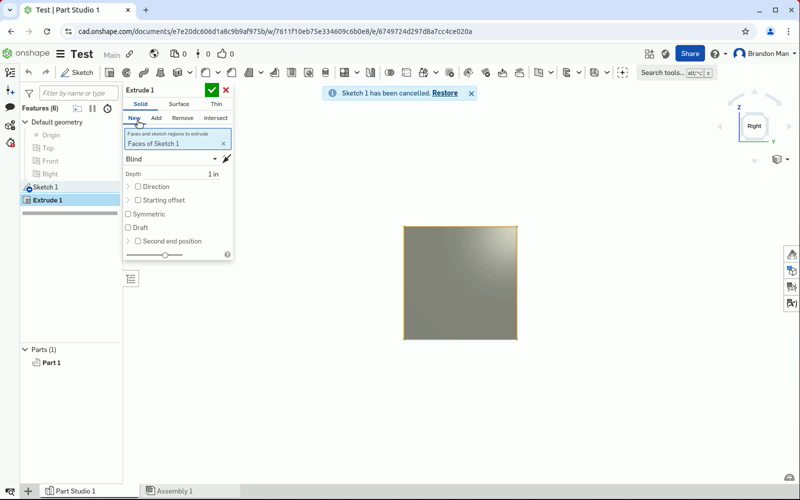
key(tab, 4)
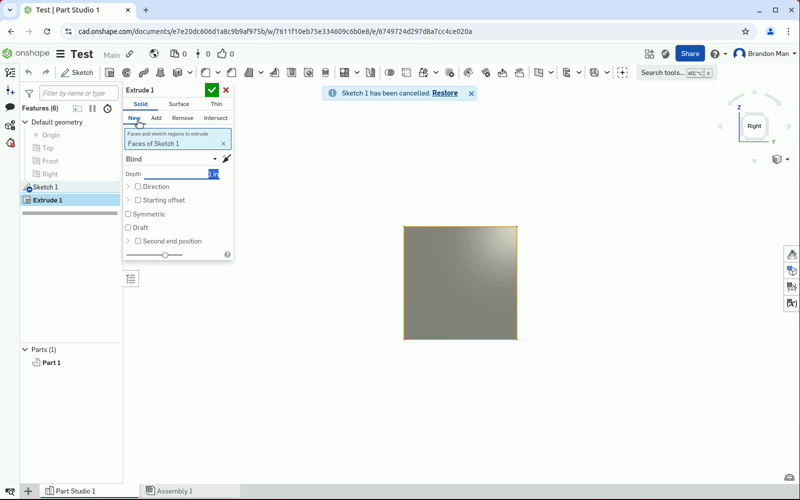
text(7.703)
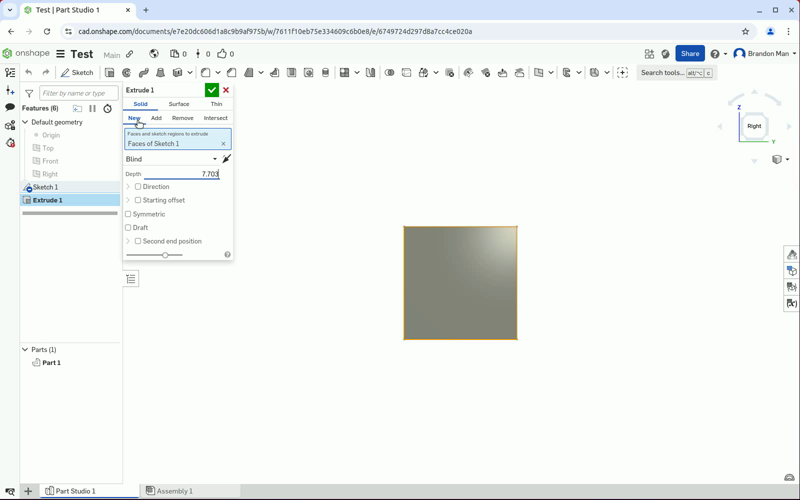
key(enter)
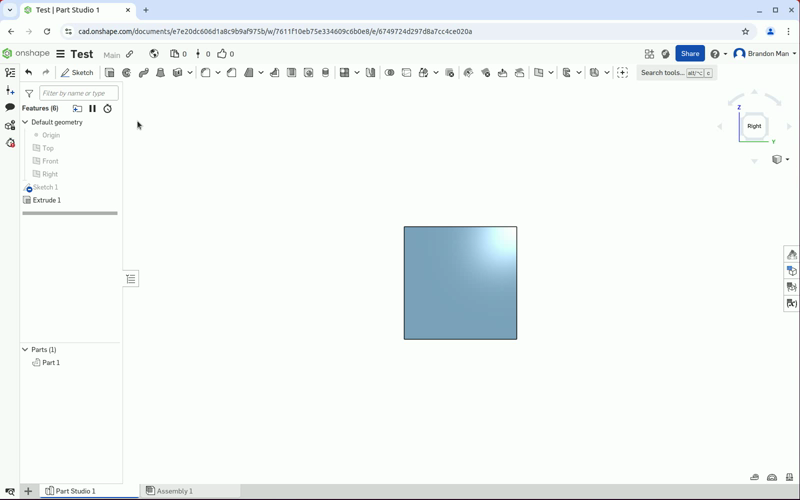
key(shift+h)
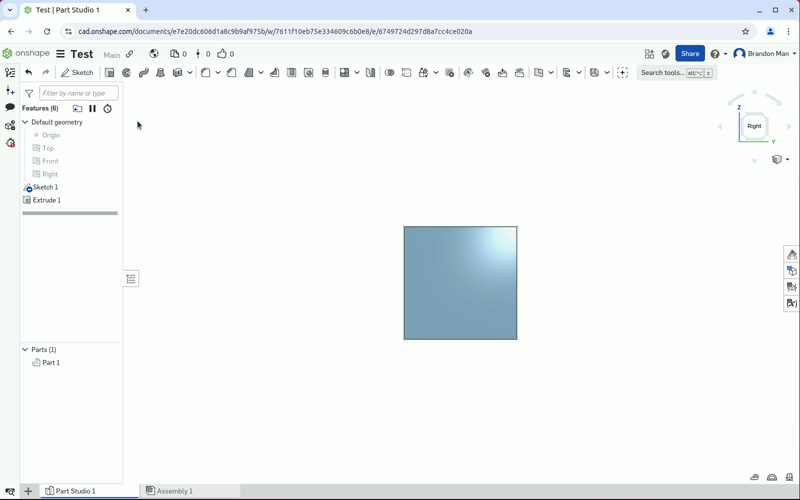
key(shift+h)
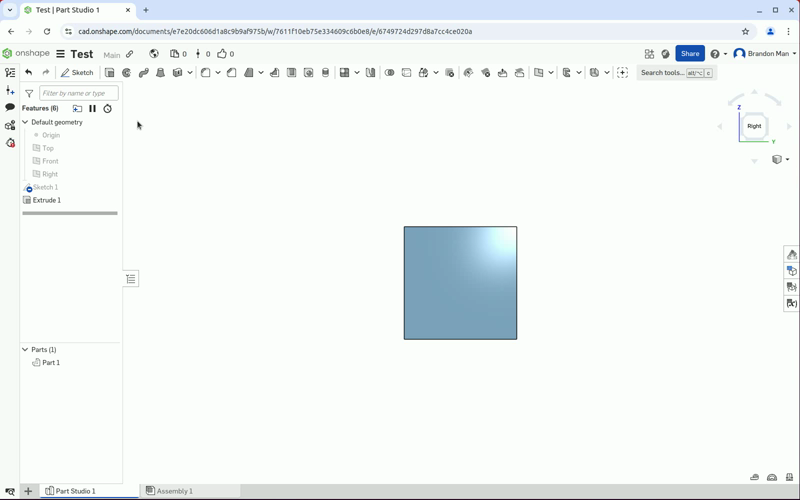
mouse_move(73, 189)
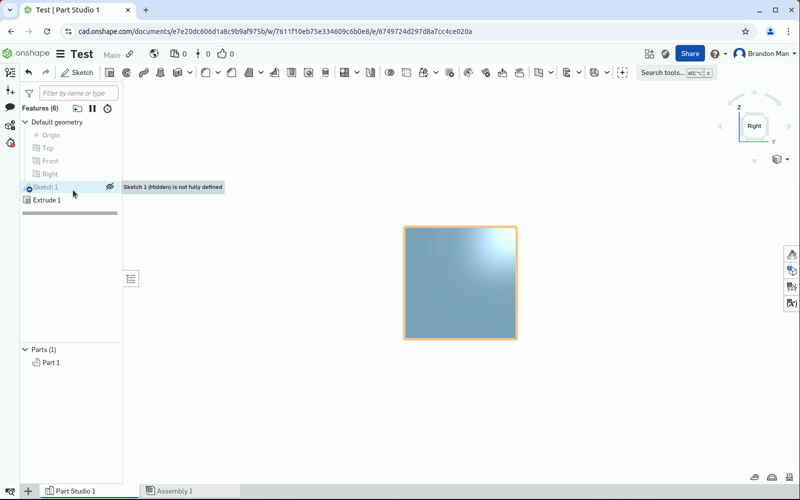
click(73, 189)
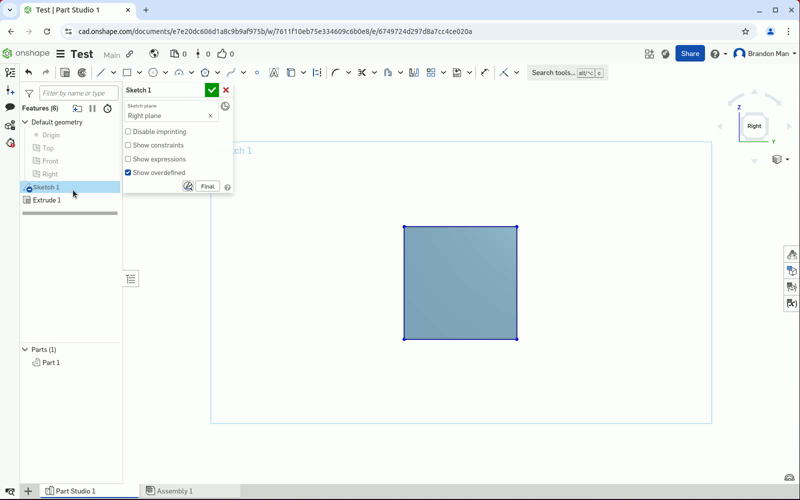
mouse_move(229, 92)
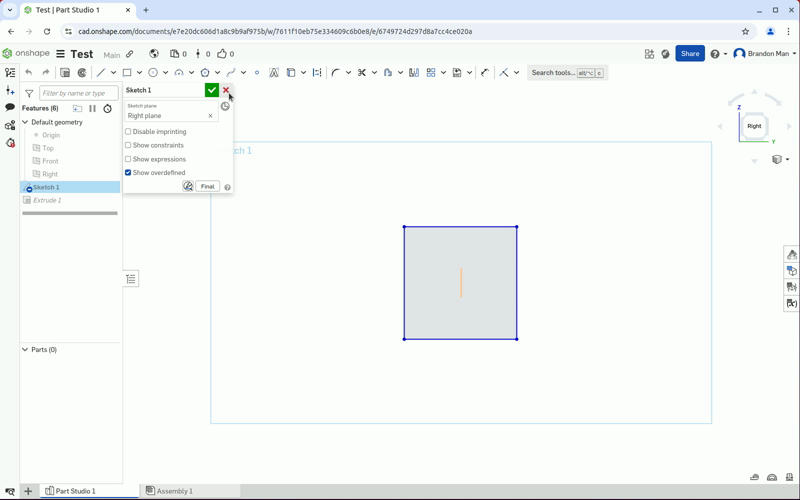
click(229, 92)
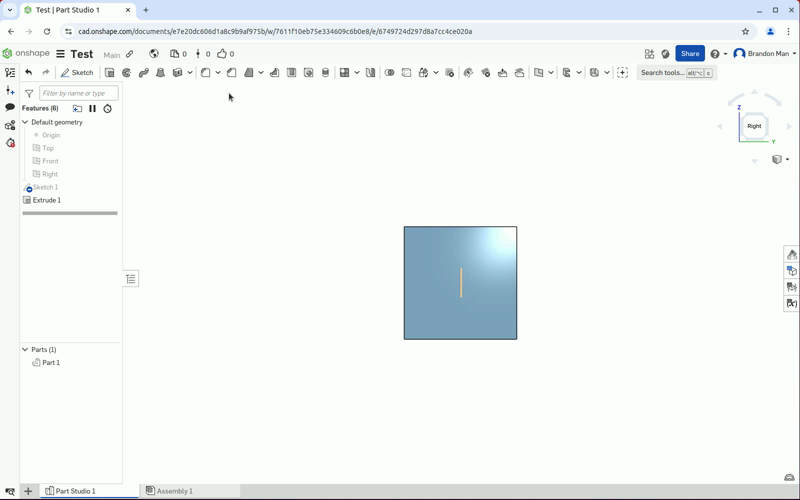
mouse_move(541, 75)
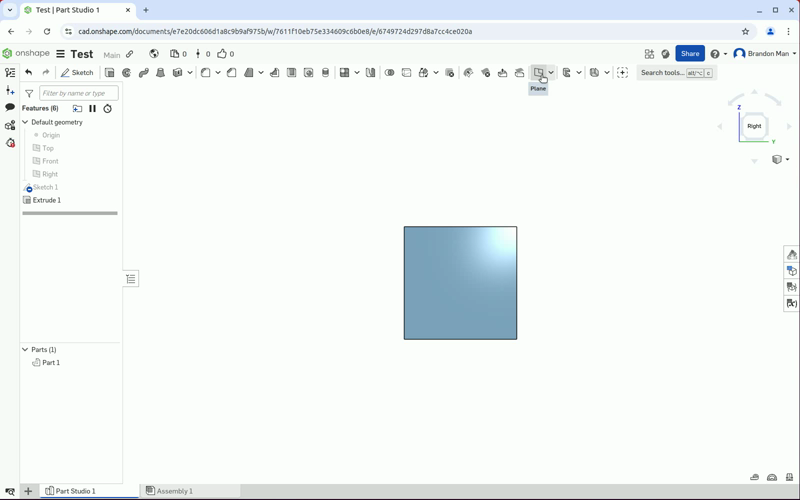
click(541, 75)
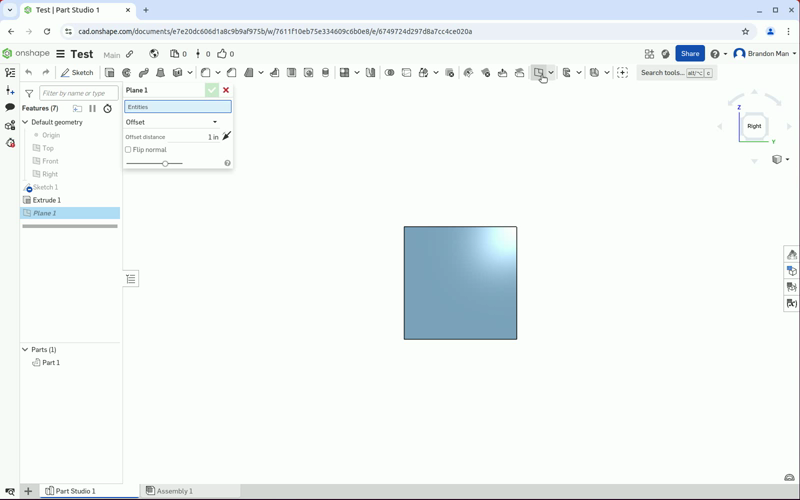
mouse_move(73, 176)
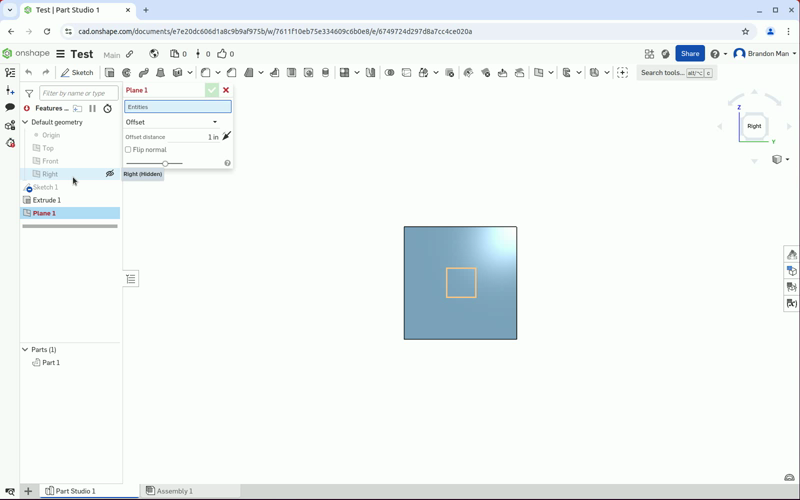
click(73, 176)
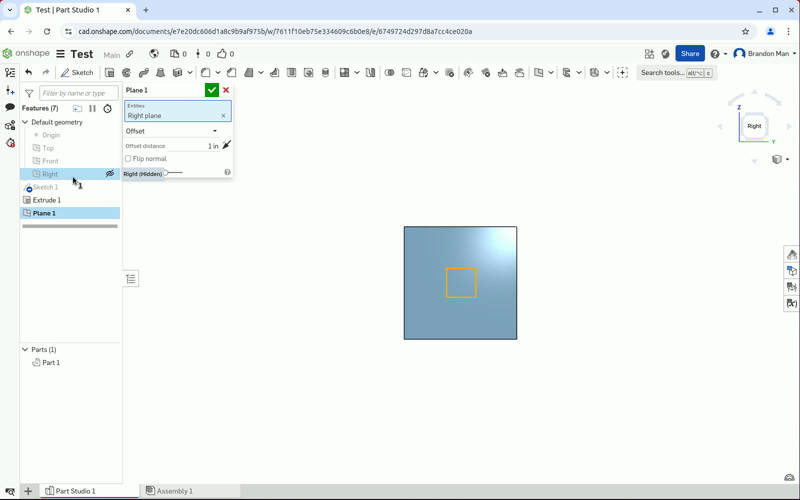
key(tab, 2)
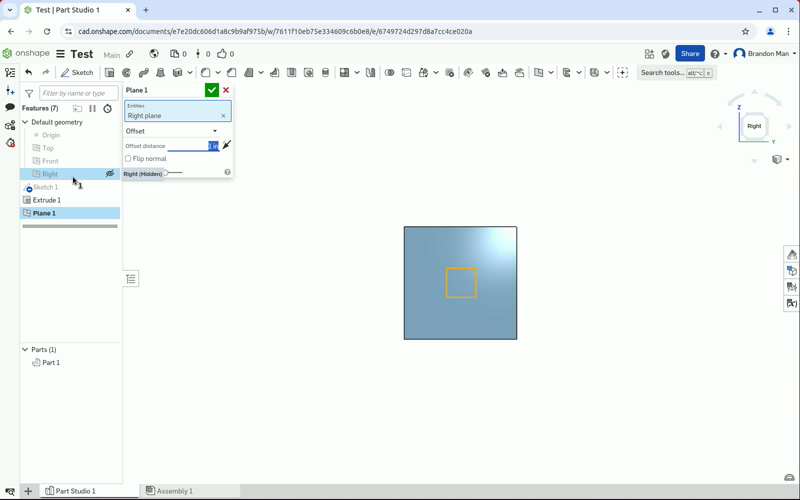
text(7.703)
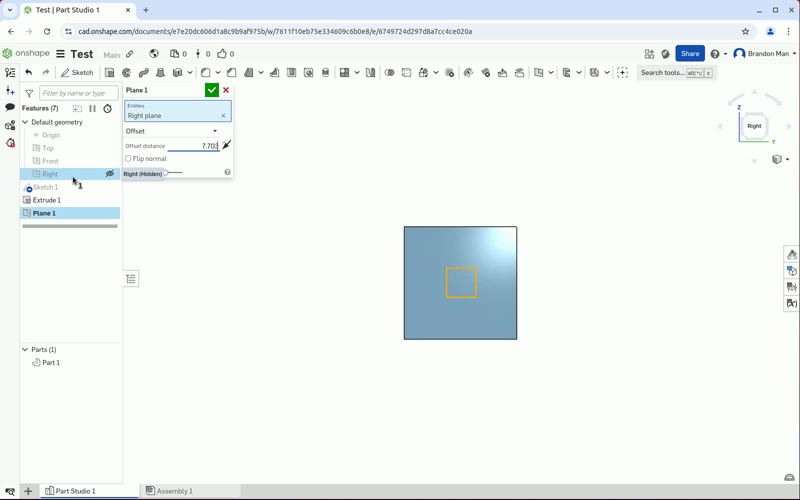
key(enter, 2)
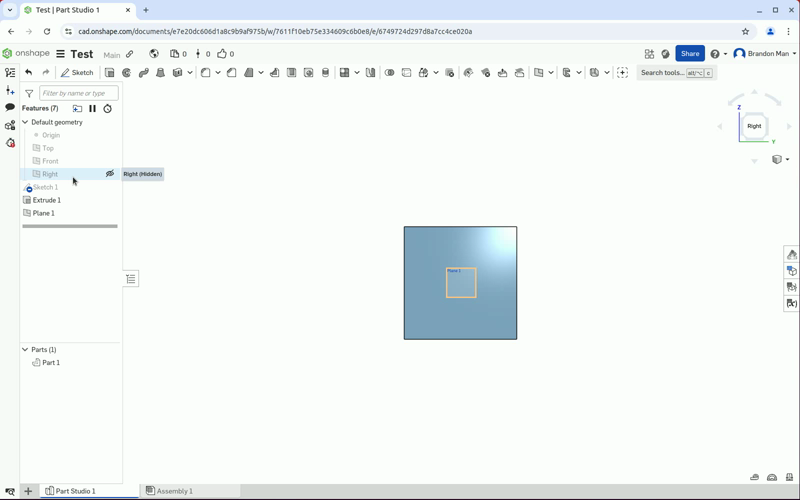
key(shift+s)
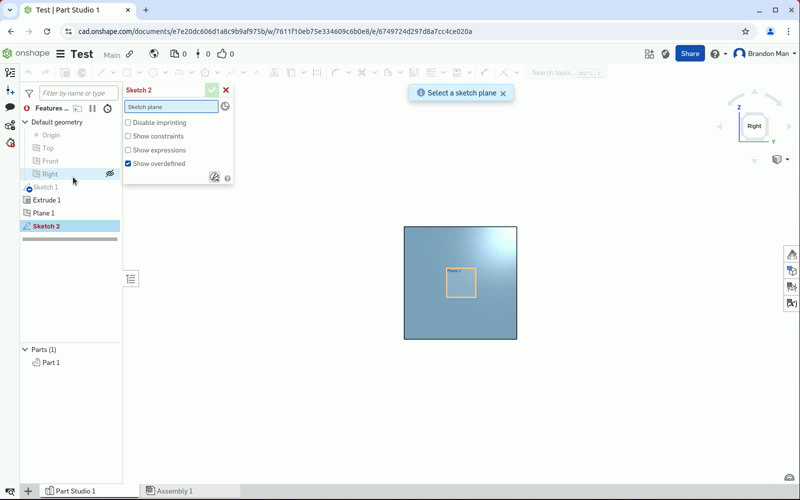
mouse_move(73, 215)
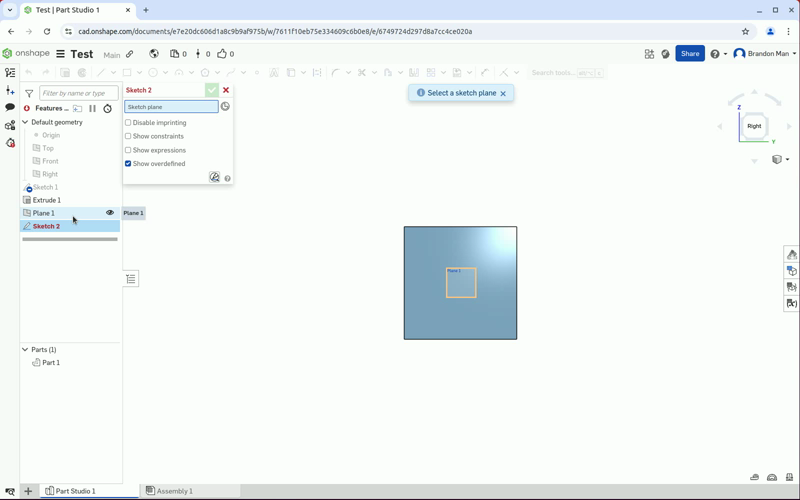
click(73, 215)
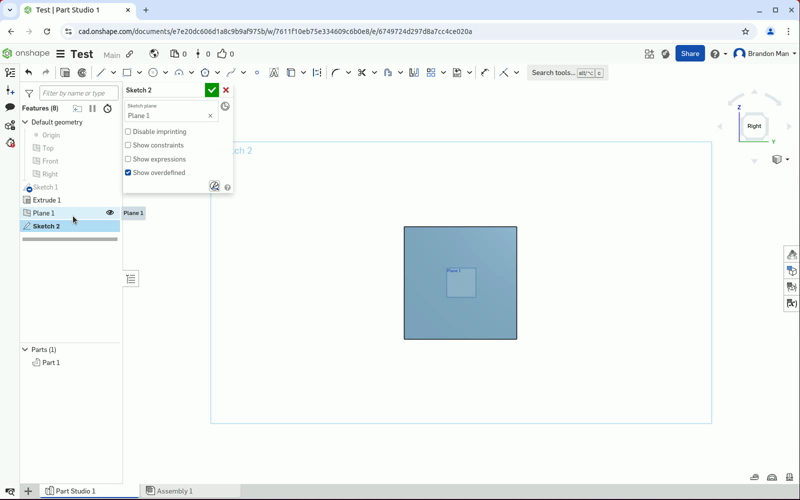
mouse_move(73, 352)
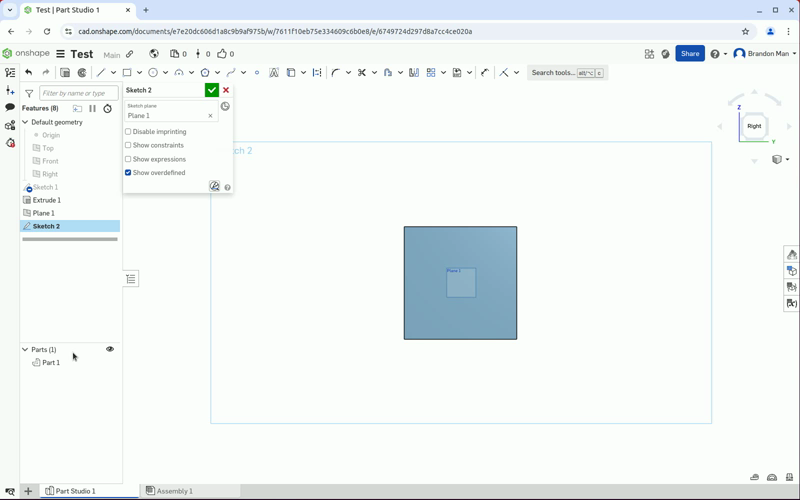
key(y)
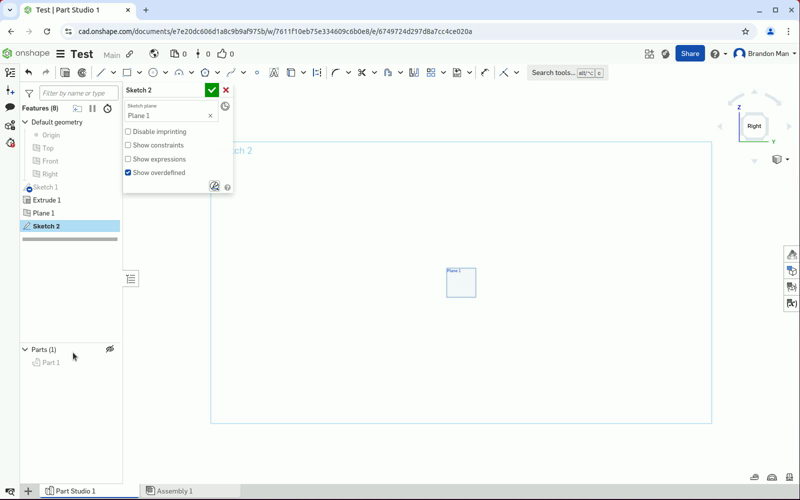
key(l)
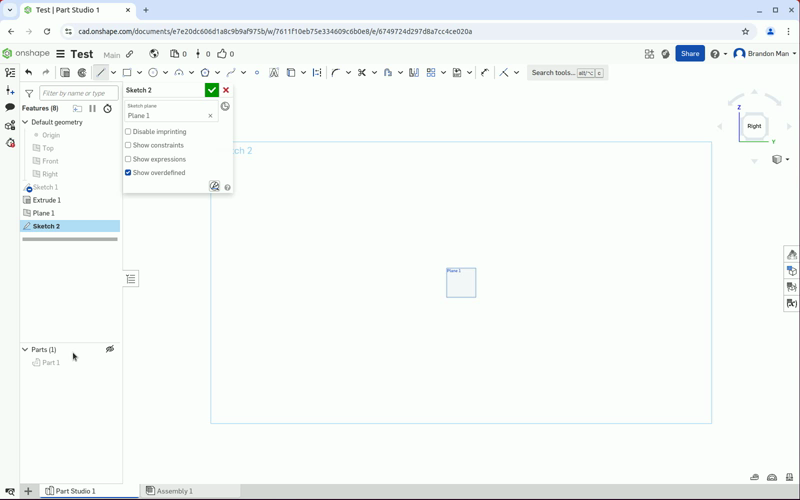
key_down(shift)
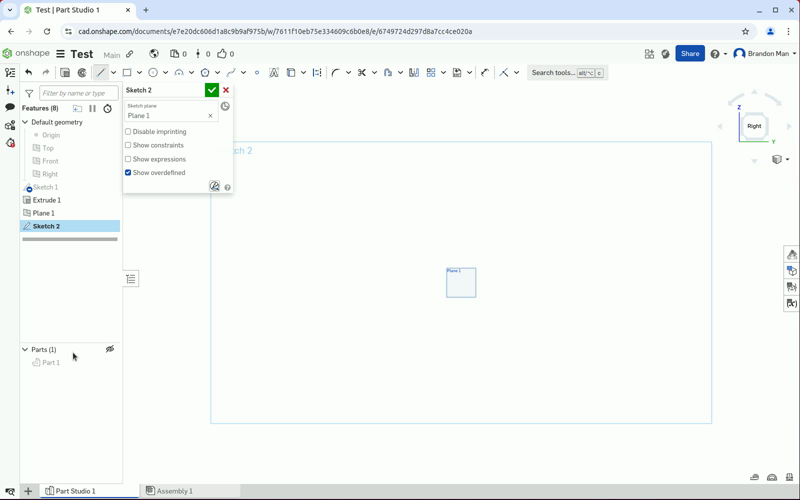
mouse_move(460, 339)
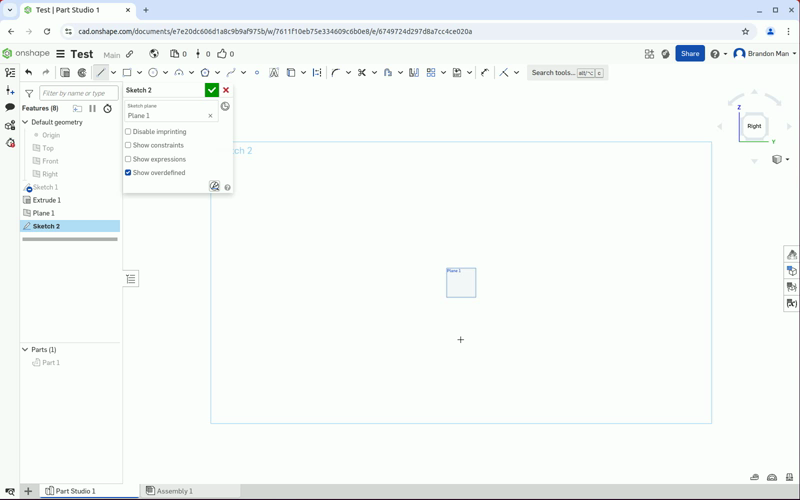
click(460, 339)
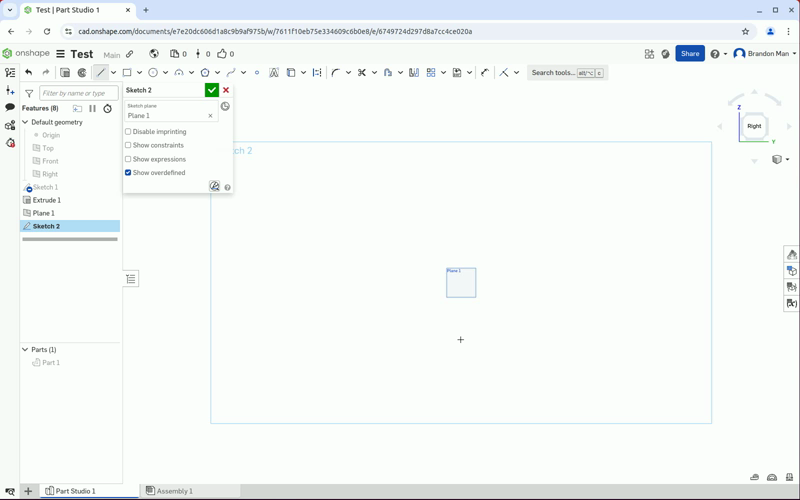
key_up(shift)
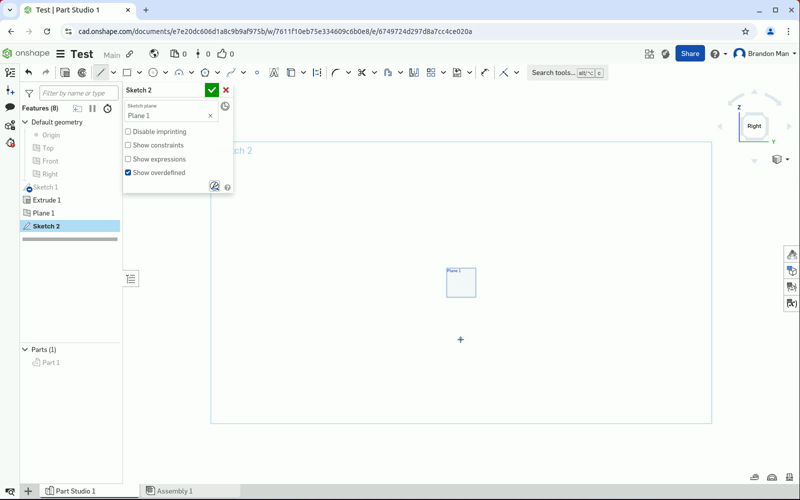
key_down(shift)
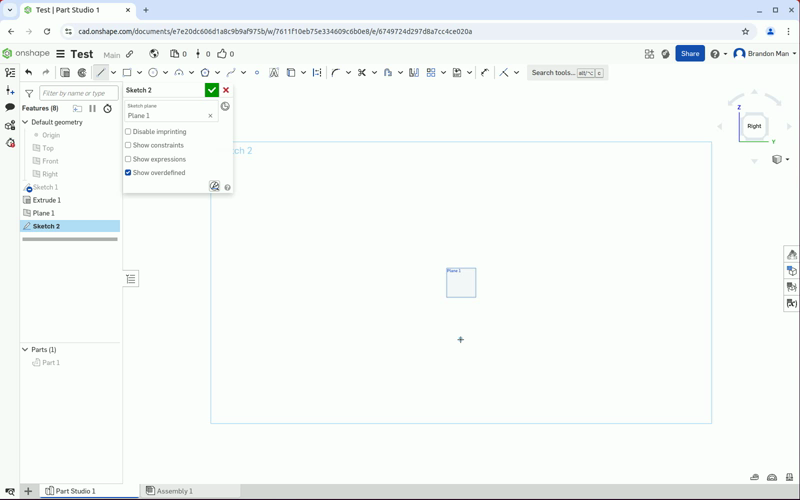
mouse_move(490, 339)
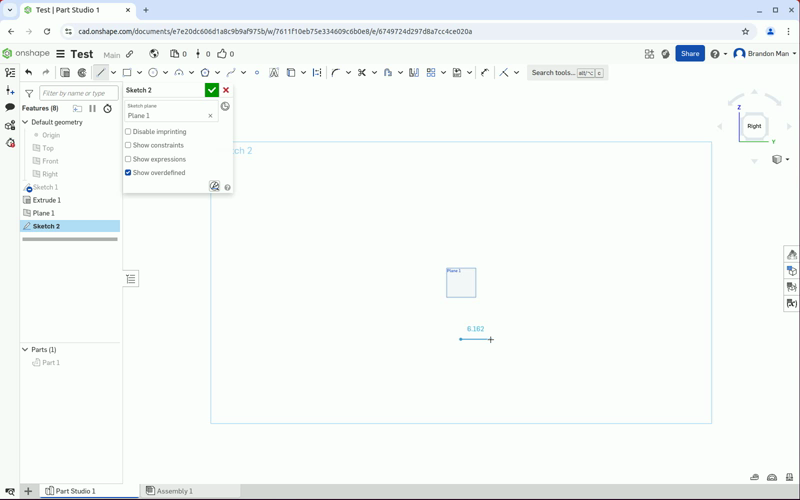
mouse_move(517, 339)
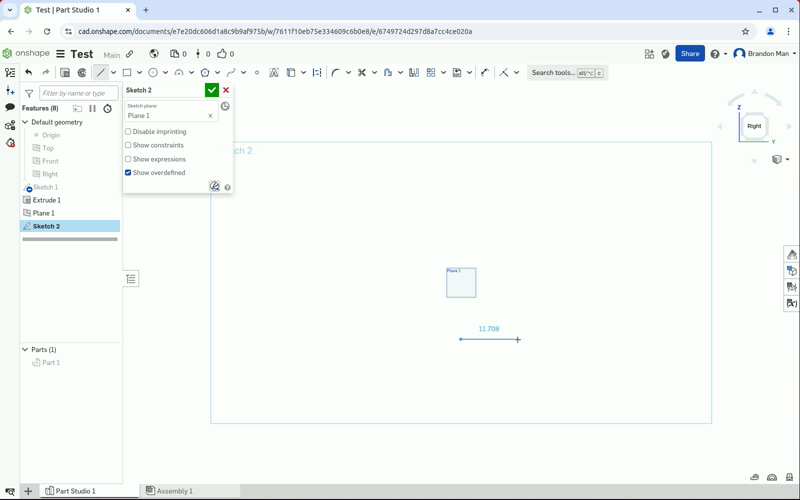
click(517, 339)
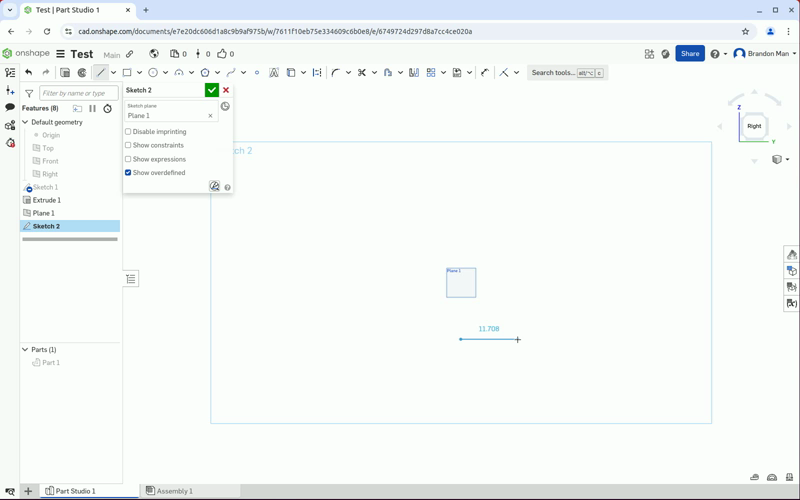
key_up(shift)
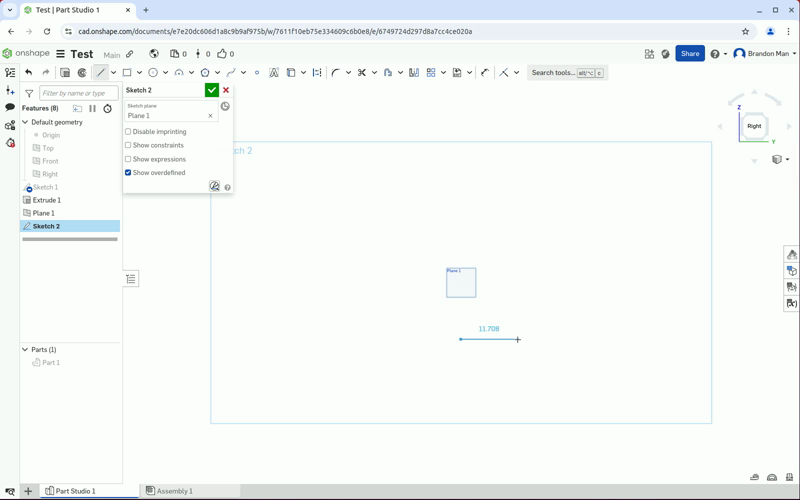
key_down(shift)
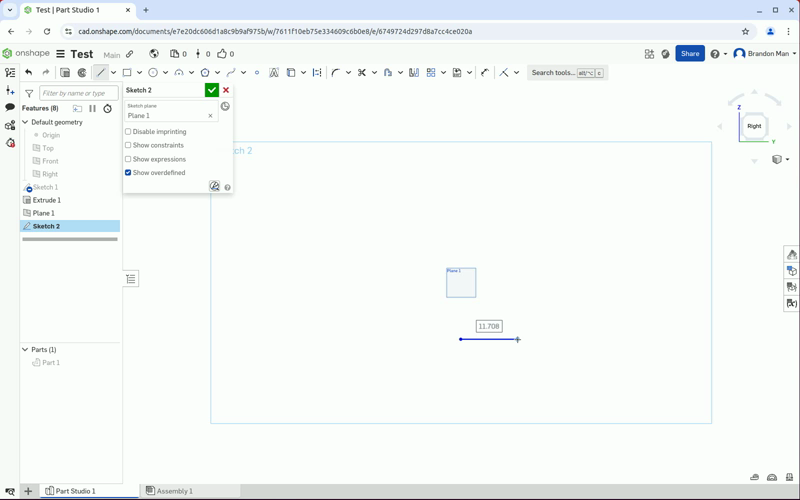
mouse_move(547, 339)
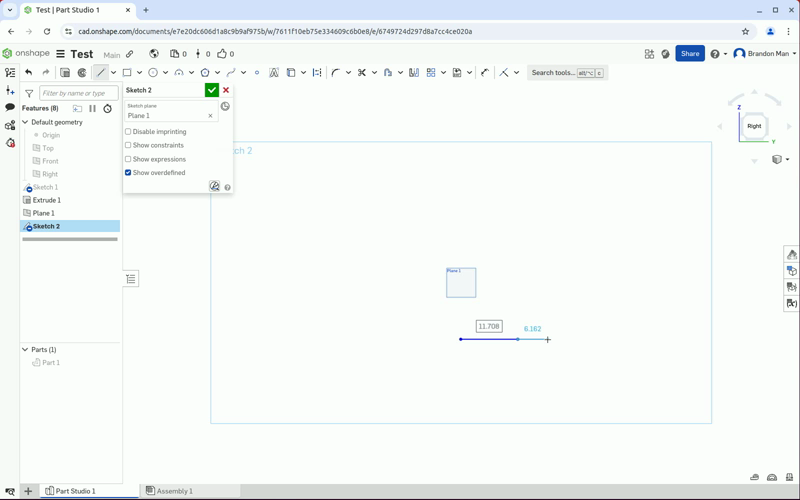
mouse_move(517, 282)
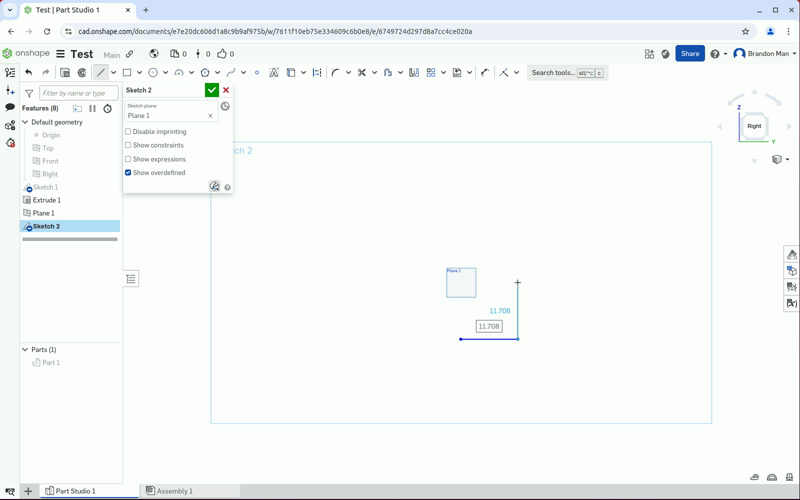
click(517, 282)
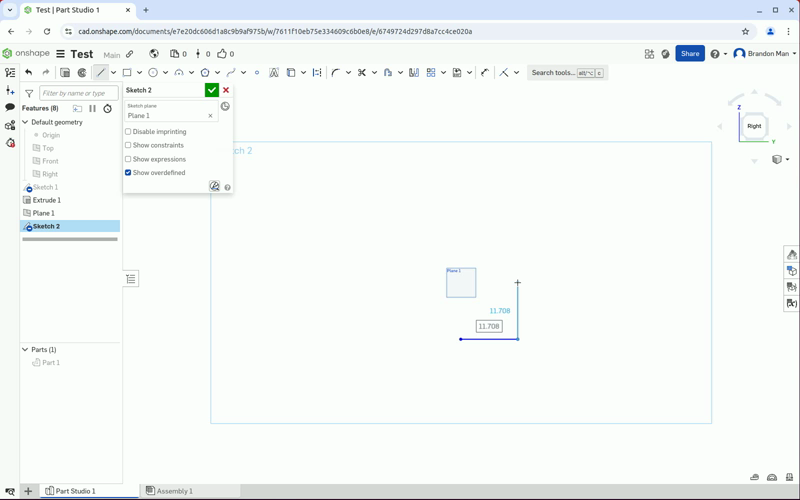
key_up(shift)
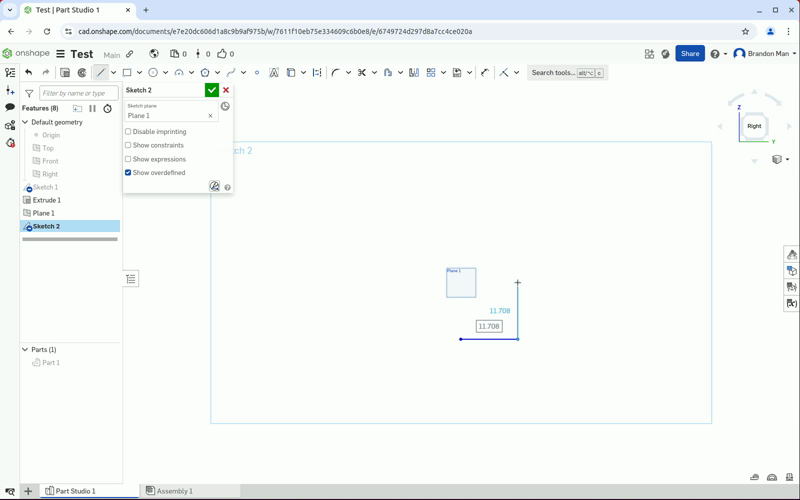
key_down(shift)
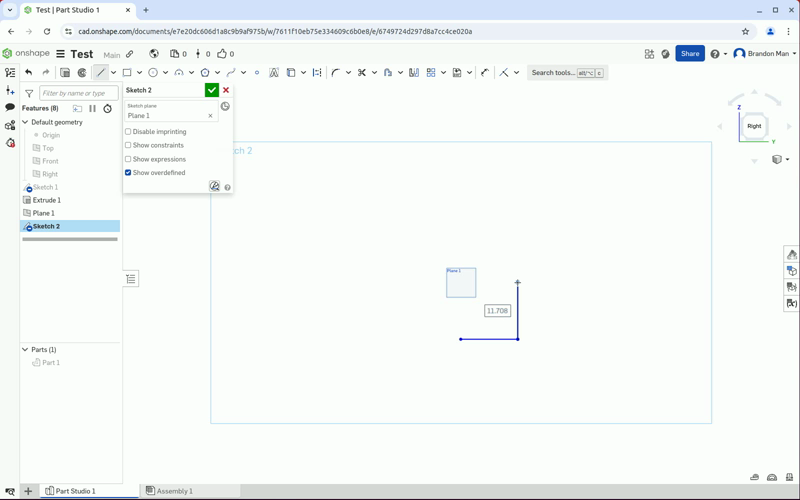
mouse_move(547, 282)
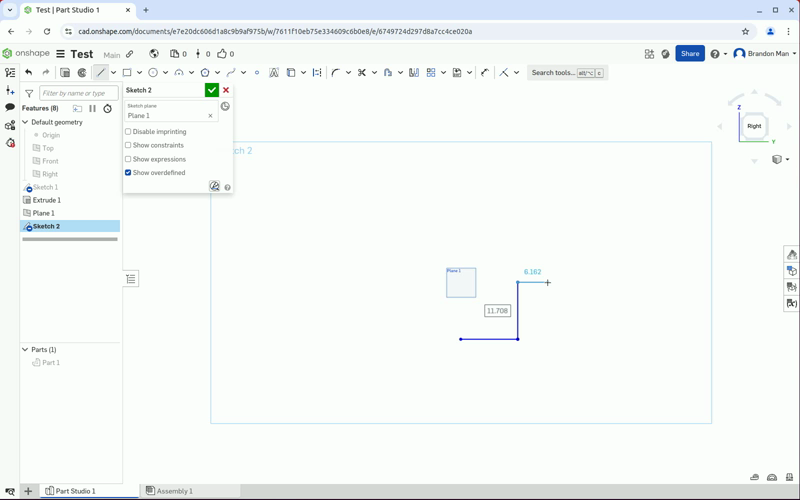
mouse_move(460, 282)
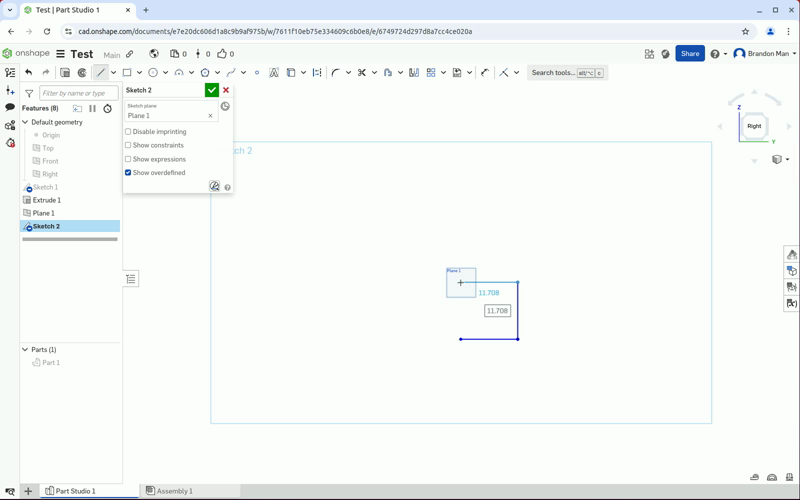
click(460, 282)
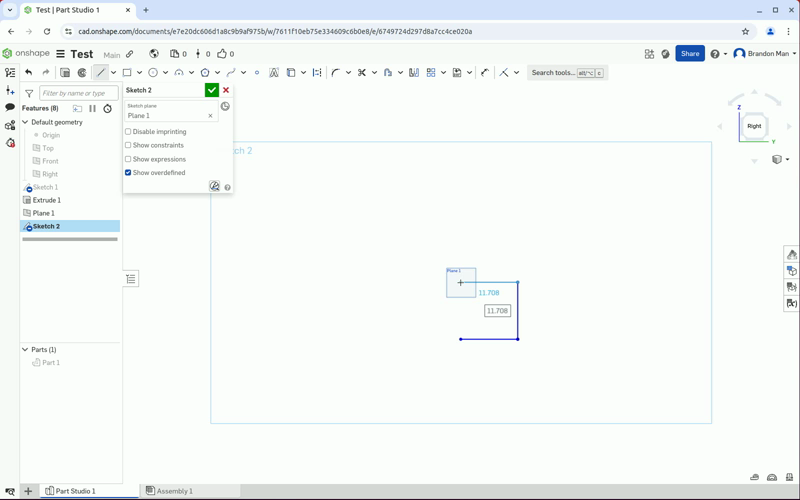
key_up(shift)
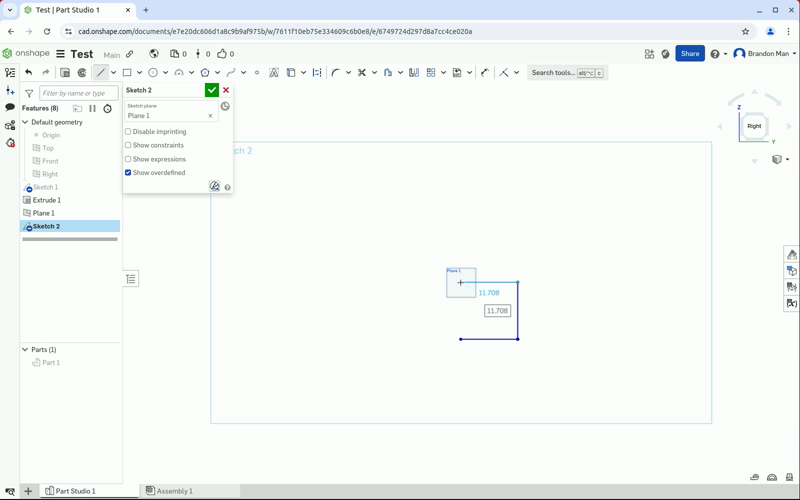
mouse_move(490, 282)
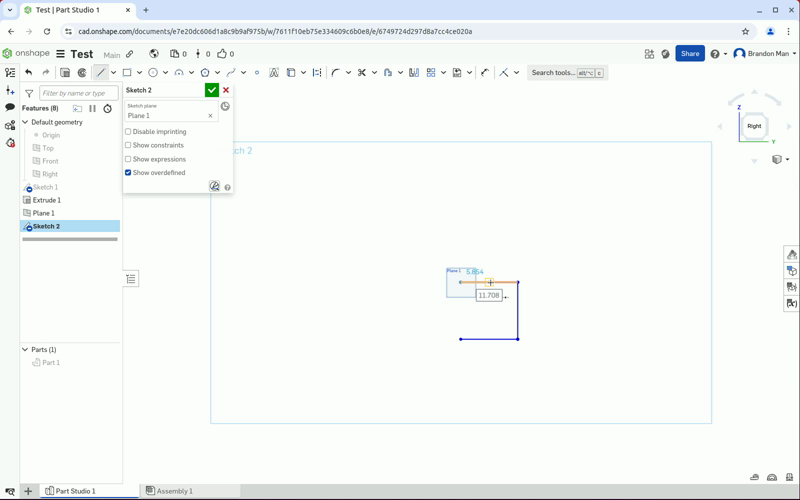
key_down(shift)
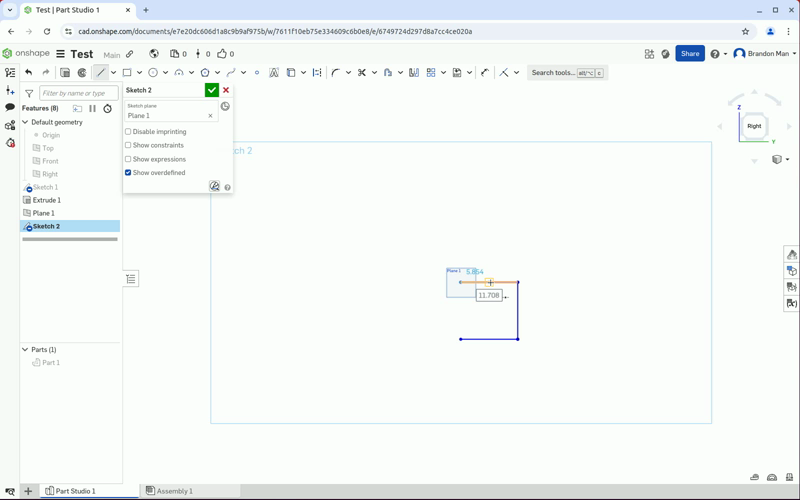
mouse_move(460, 339)
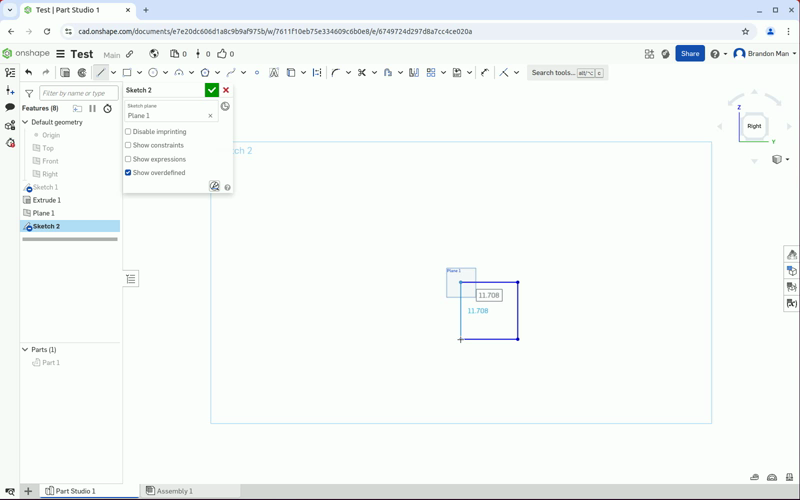
key_up(shift)
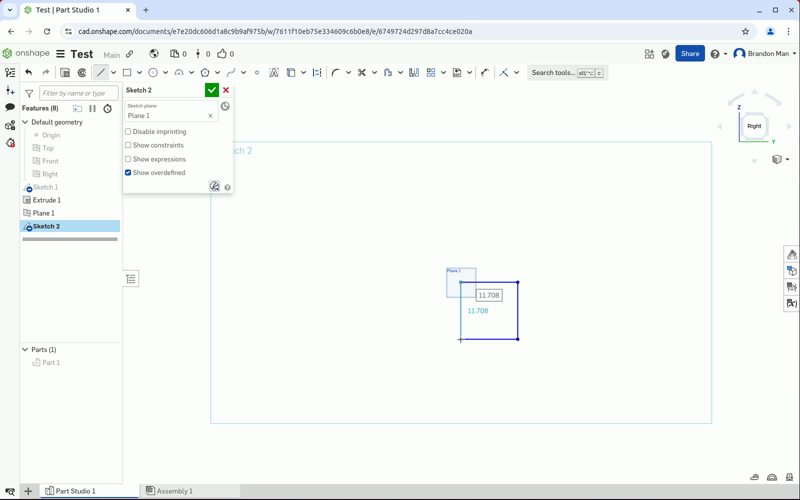
click(460, 339)
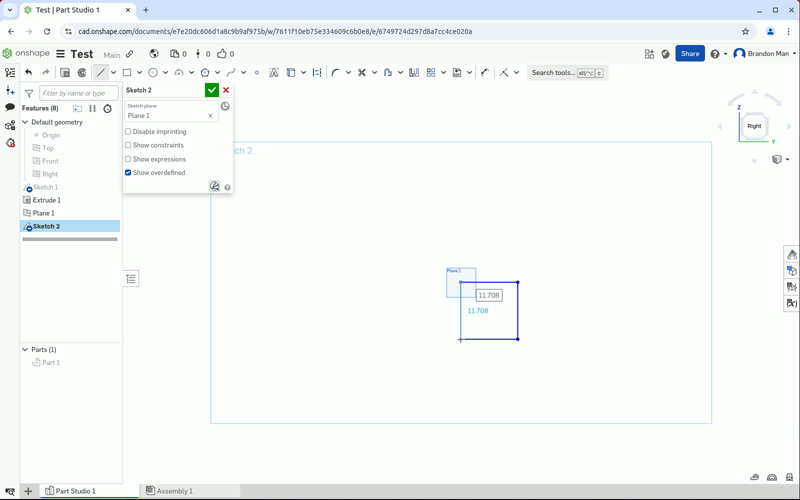
key(esc)
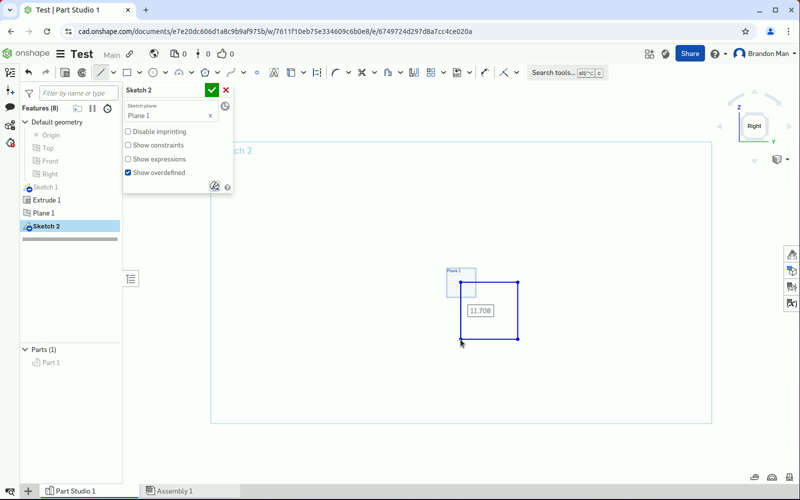
mouse_move(468, 323)
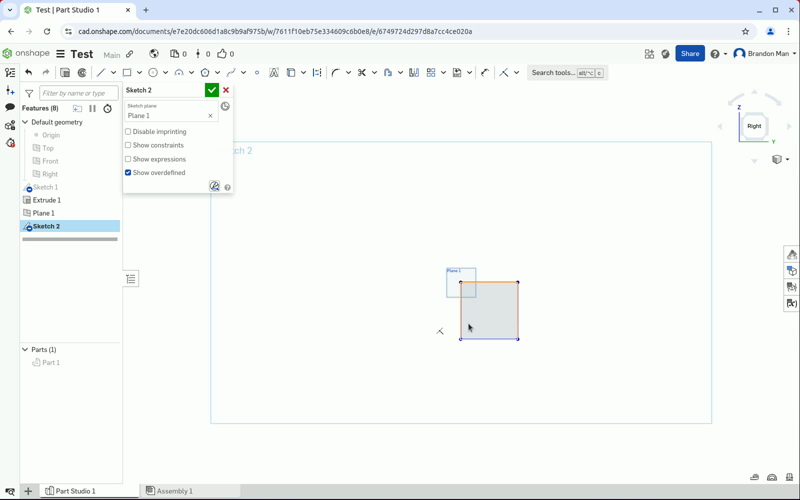
click(468, 323)
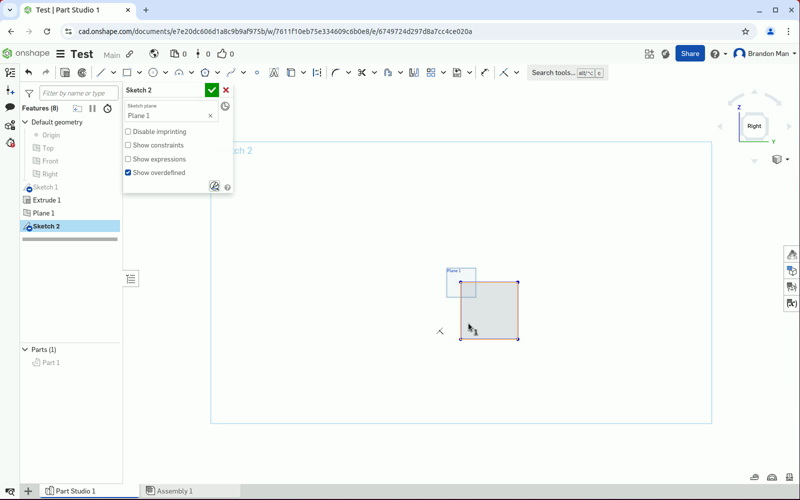
mouse_move(73, 352)
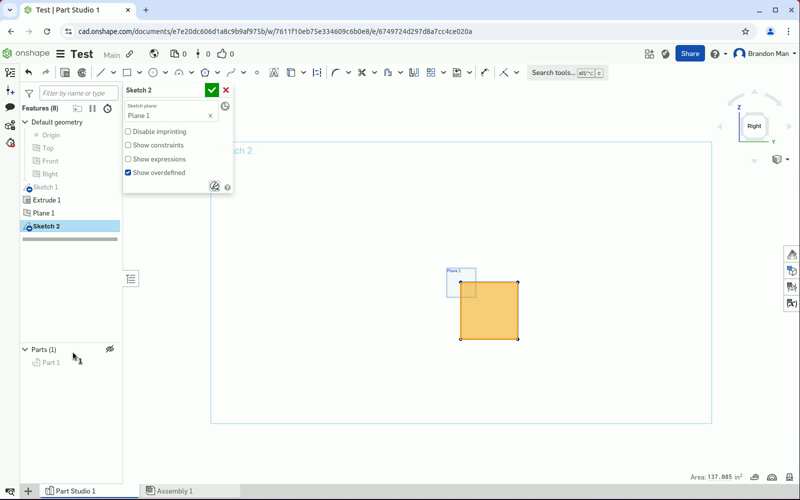
key(shift+y)
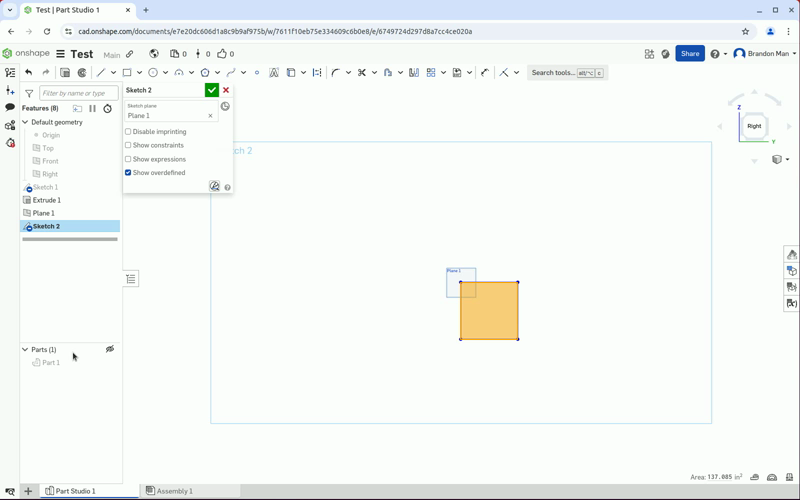
key(shift+e)
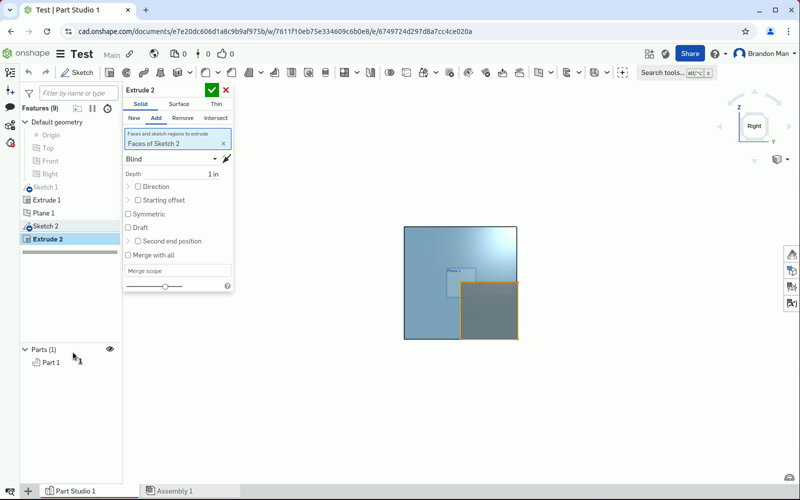
mouse_move(143, 106)
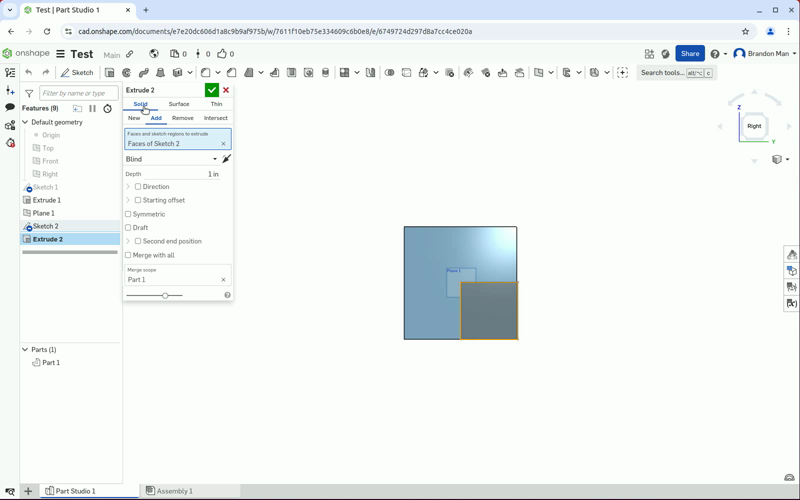
click(143, 106)
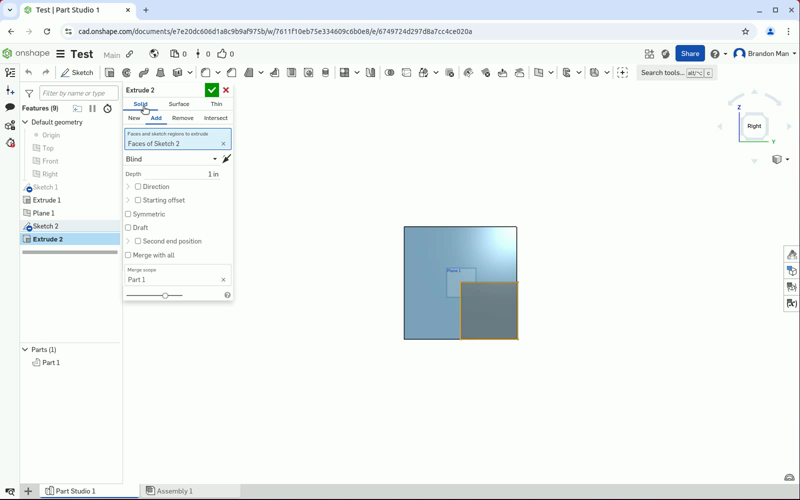
mouse_move(137, 120)
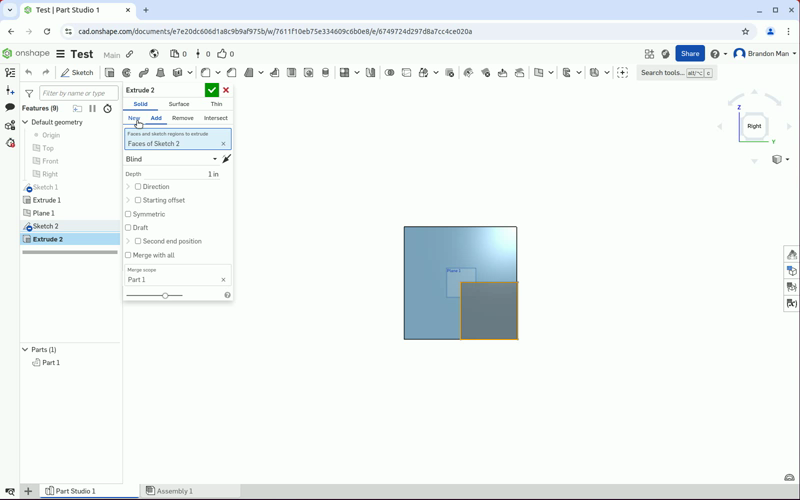
click(137, 120)
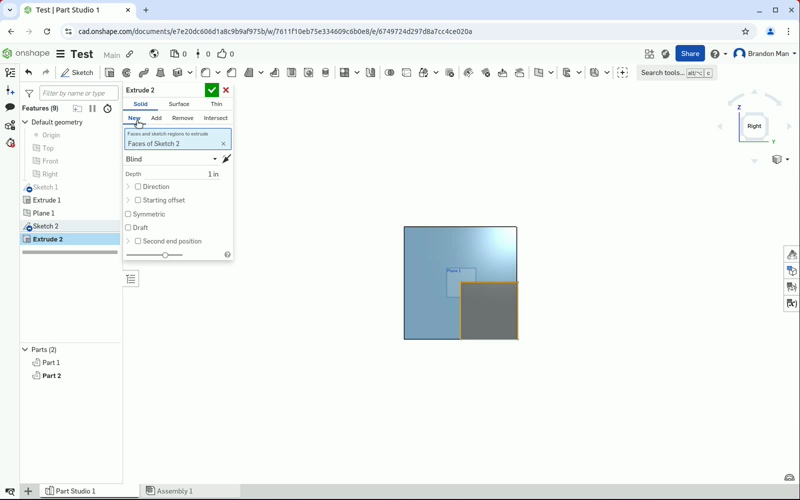
key(tab, 4)
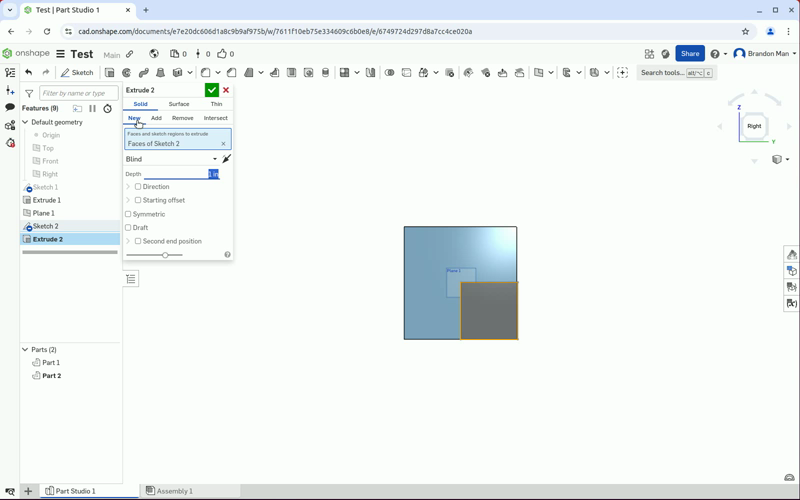
text(7.703)
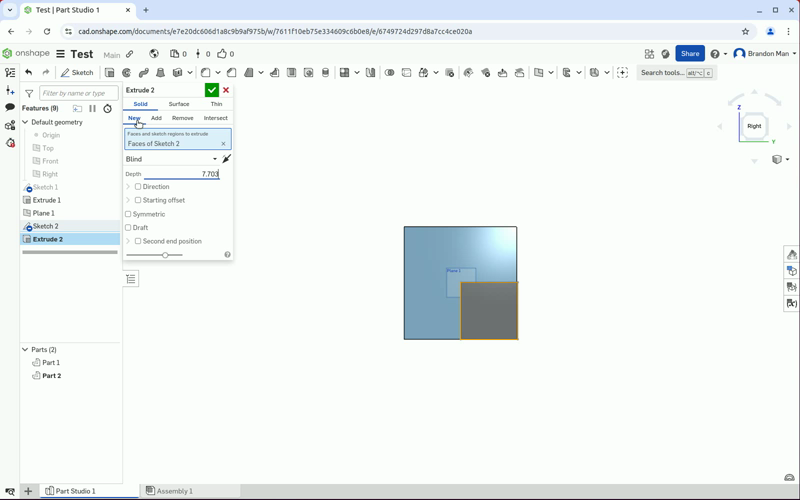
key(enter)
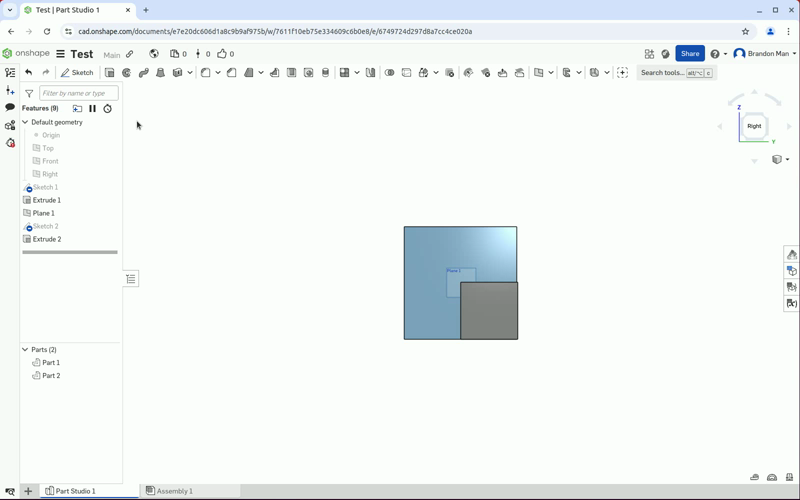
key(shift+h)
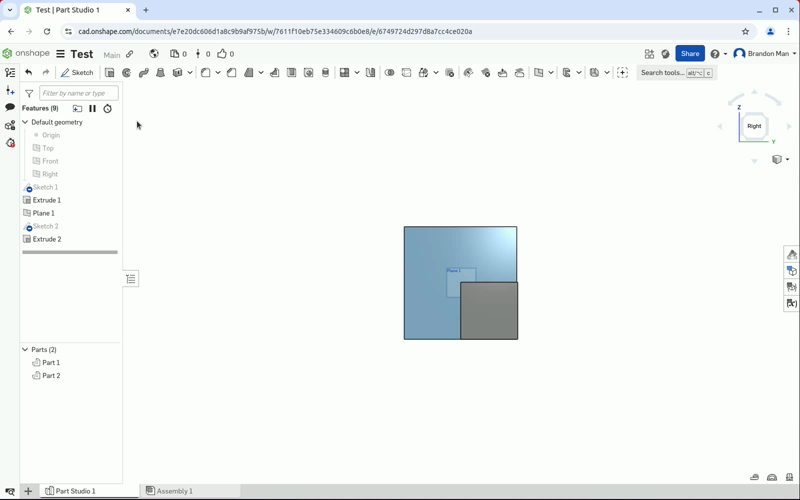
key(shift+h)
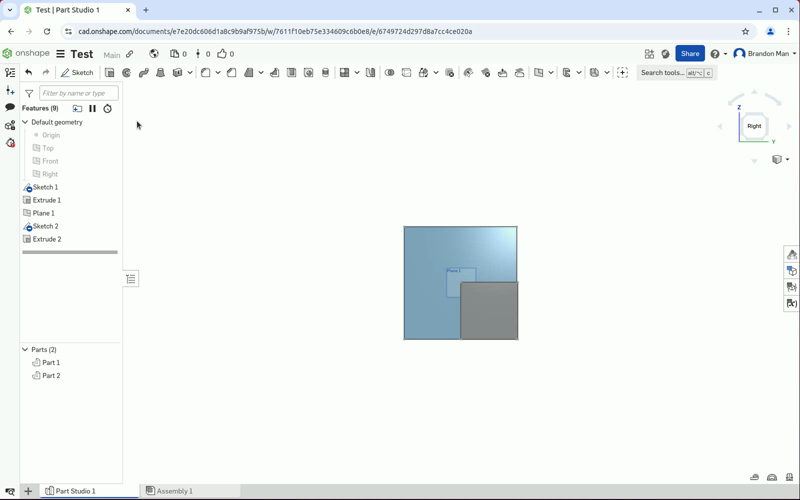
key(shift+7)
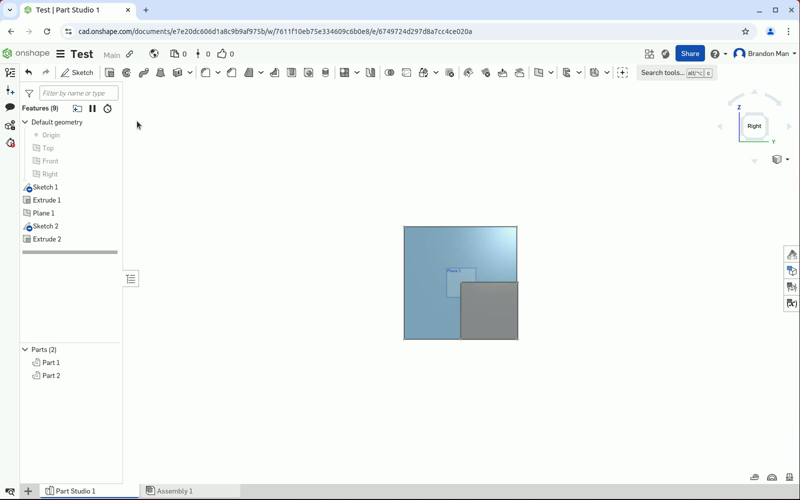
key(right, 2)
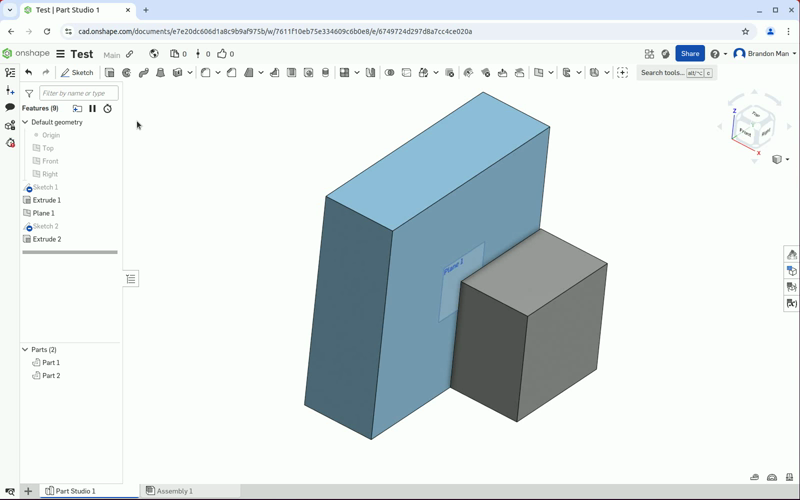
key(down, 2)
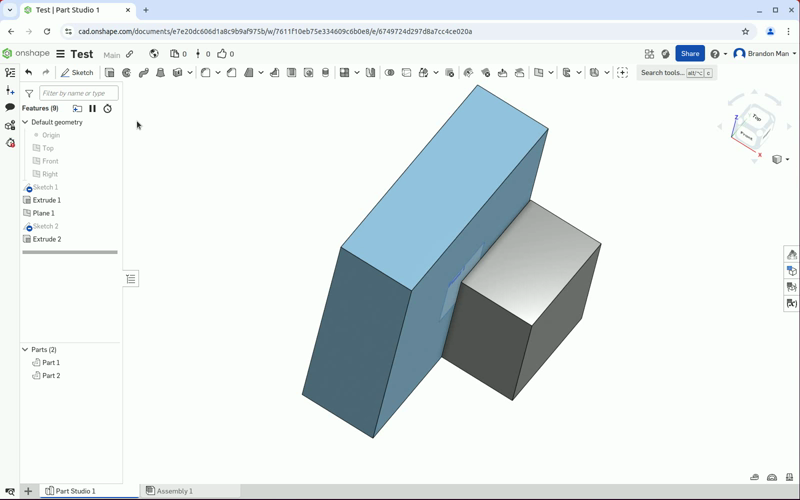
key(up, 2)
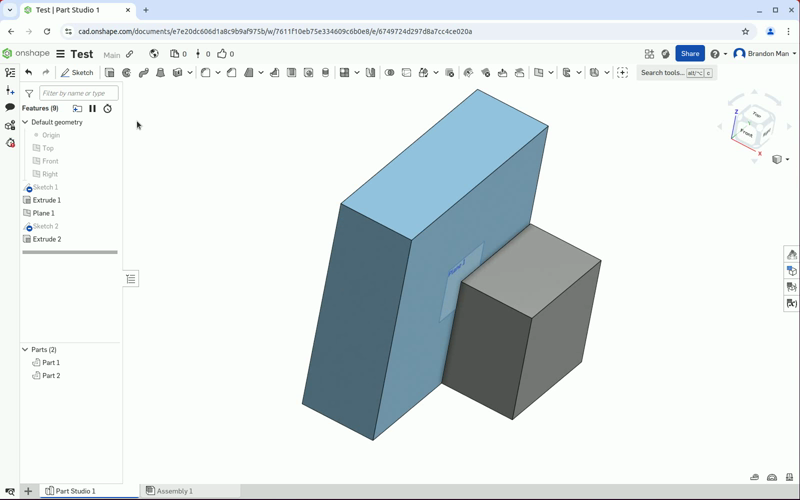
key(left, 2)
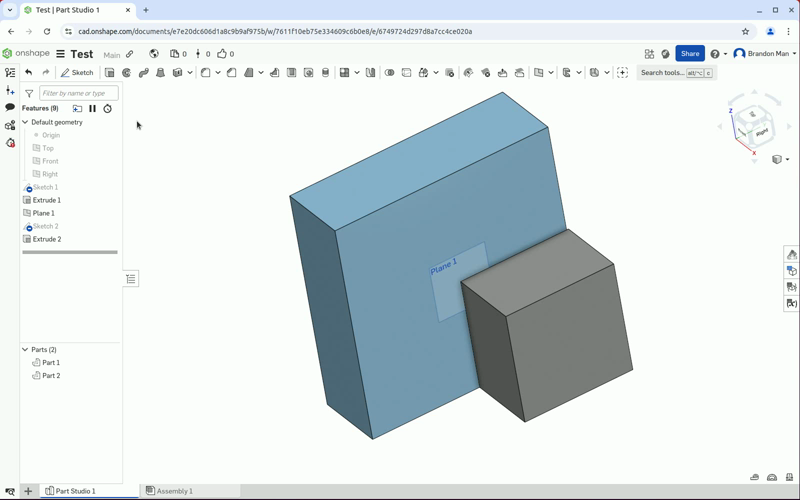
mouse_move(73, 189)
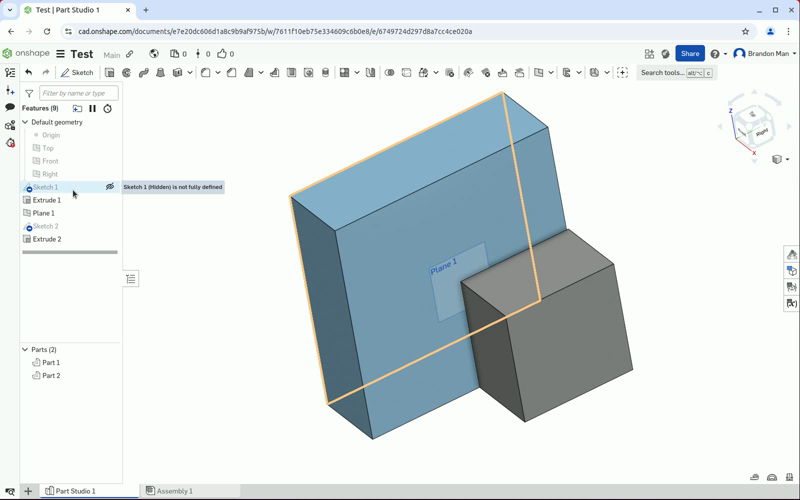
click(73, 189)